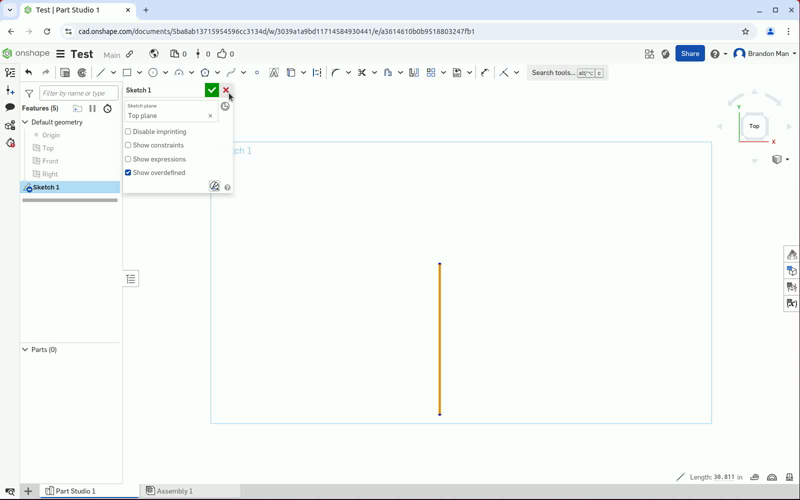
key(shift+h)
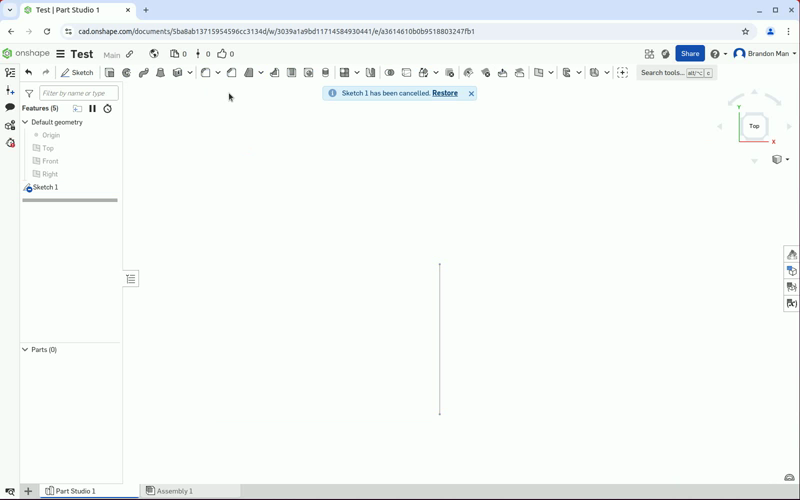
key(shift+s)
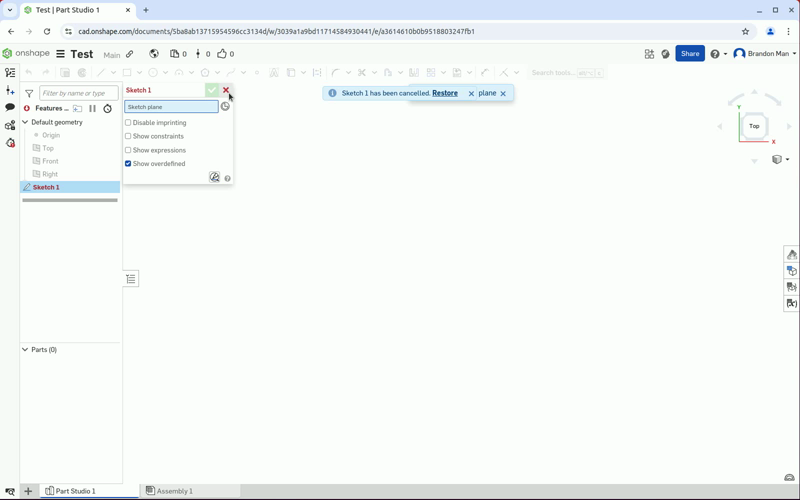
mouse_move(73, 150)
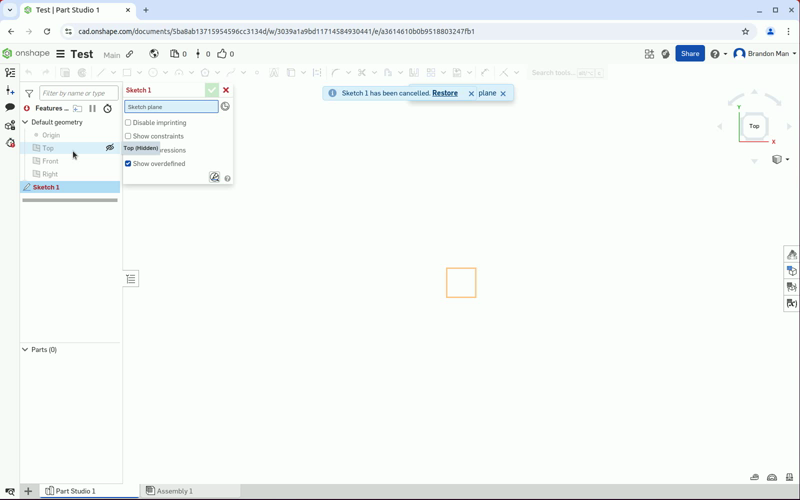
click(73, 150)
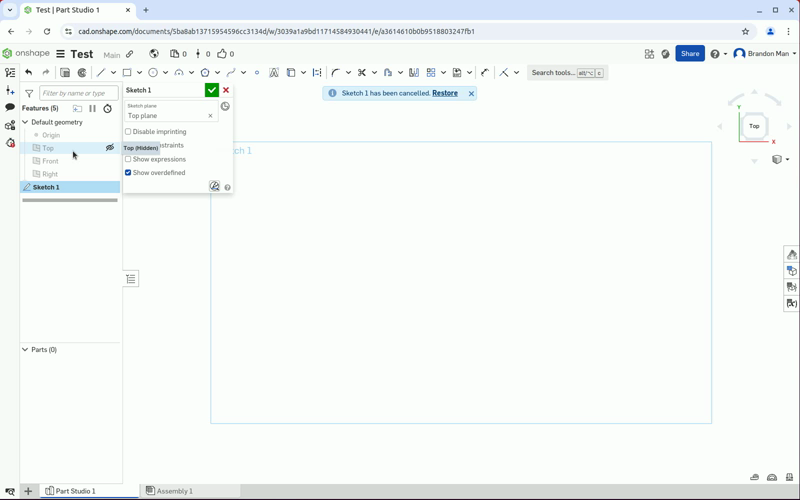
mouse_move(73, 352)
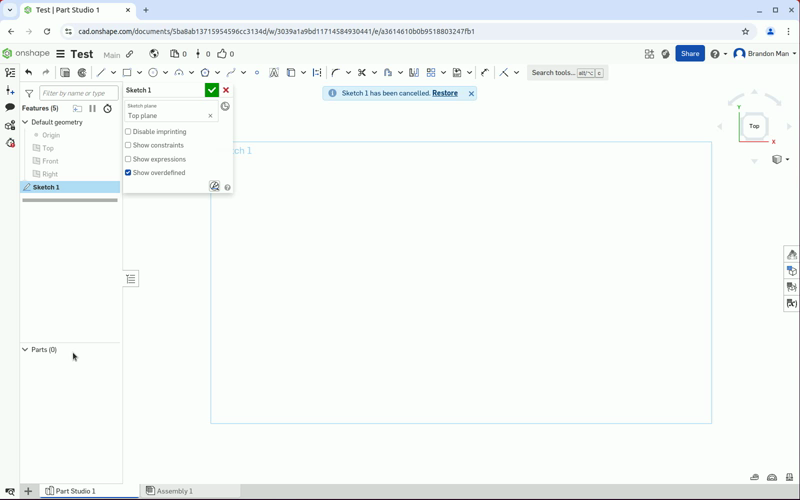
key(y)
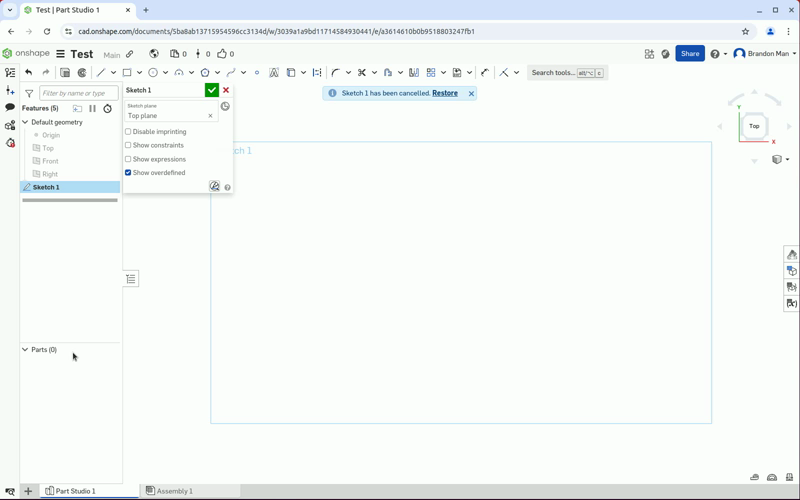
key(c)
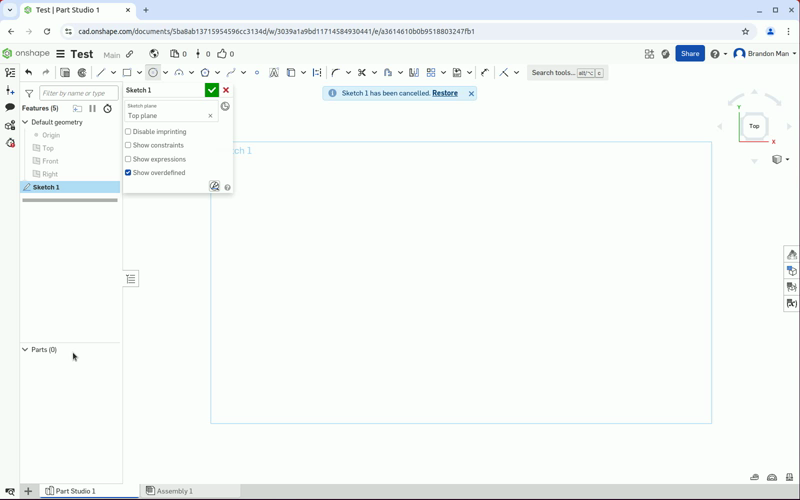
key_down(shift)
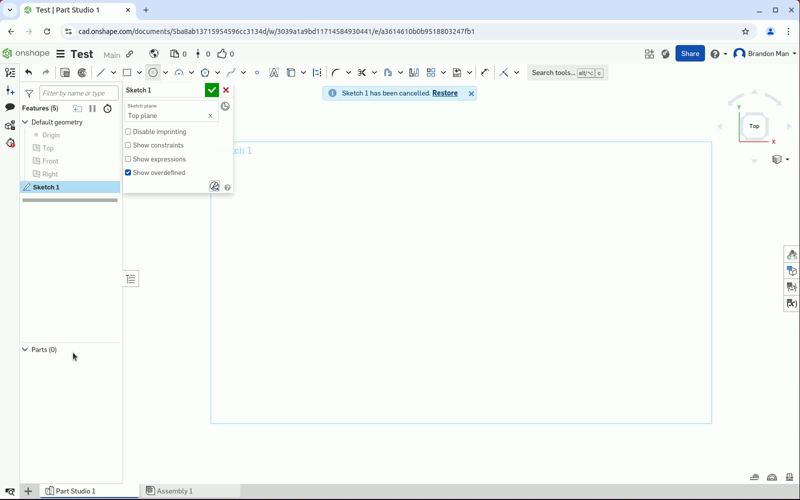
mouse_move(461, 282)
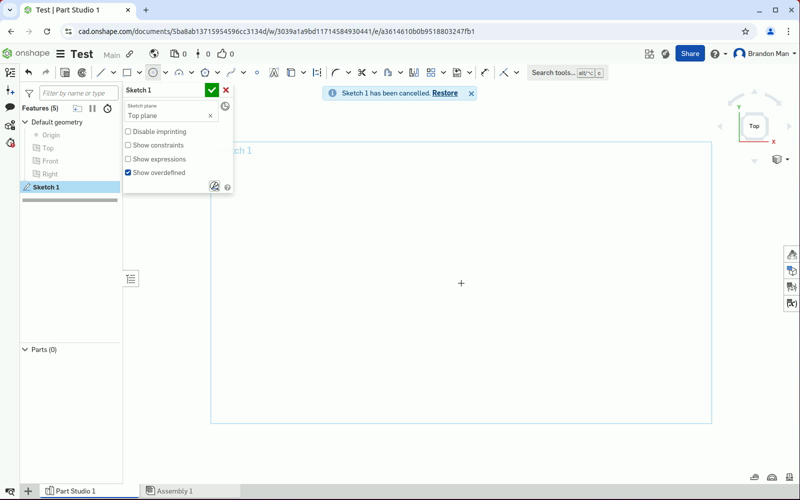
click(461, 282)
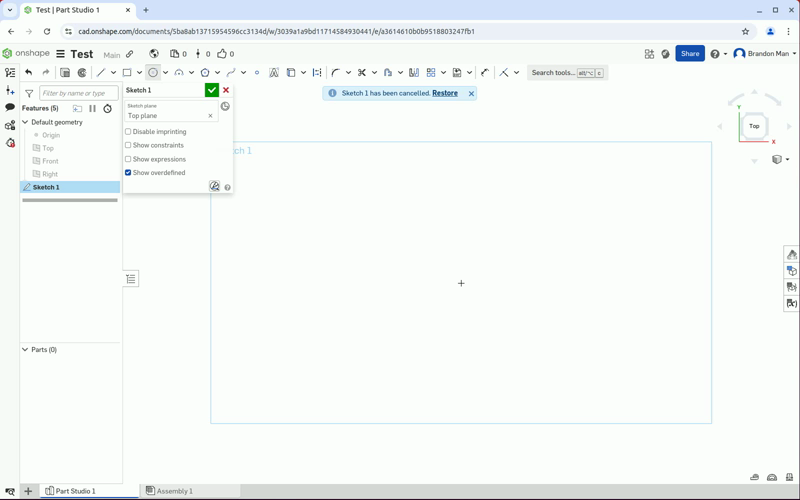
key_up(shift)
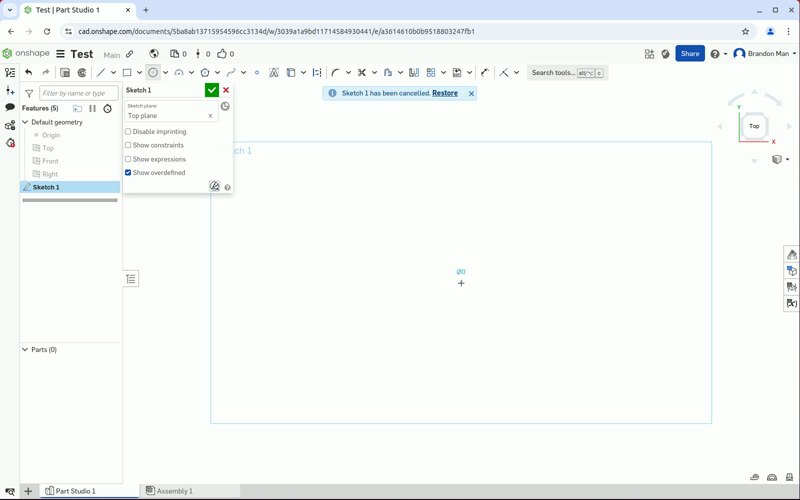
mouse_move(466, 282)
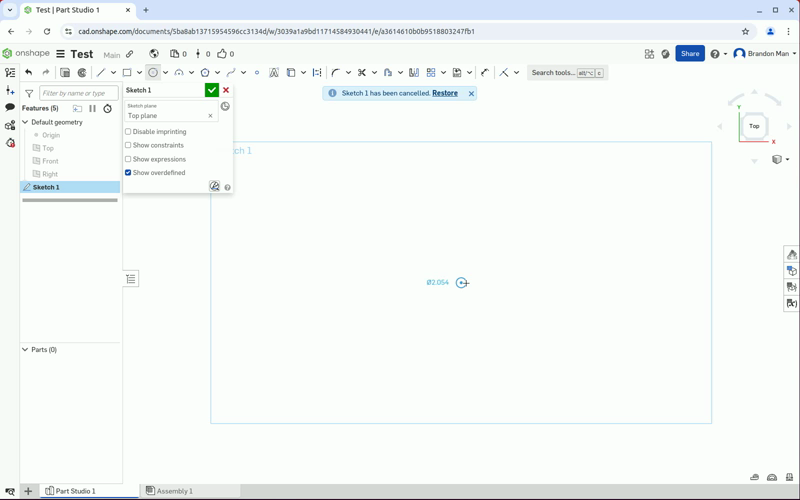
click(466, 282)
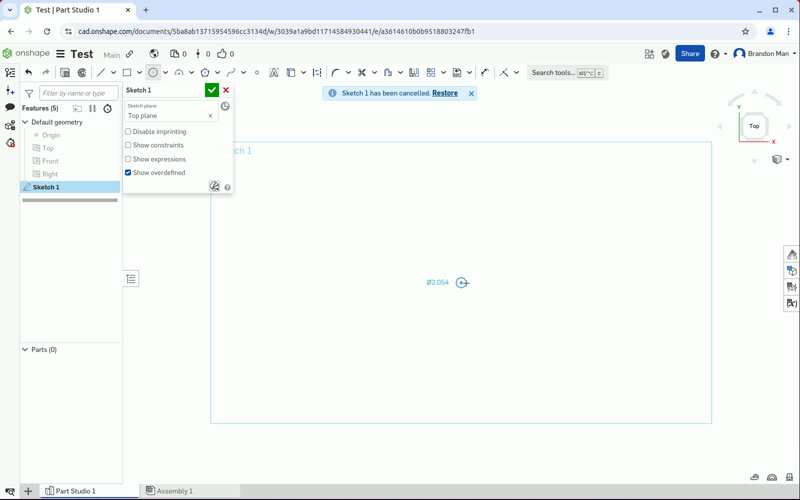
key(esc)
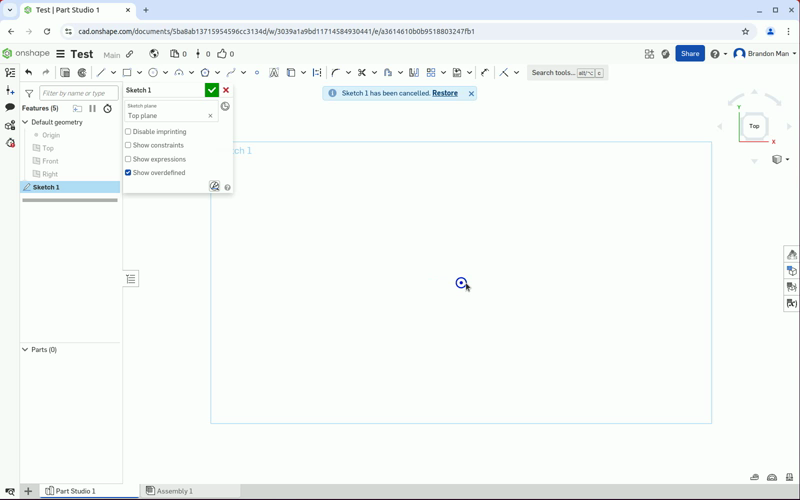
key(c)
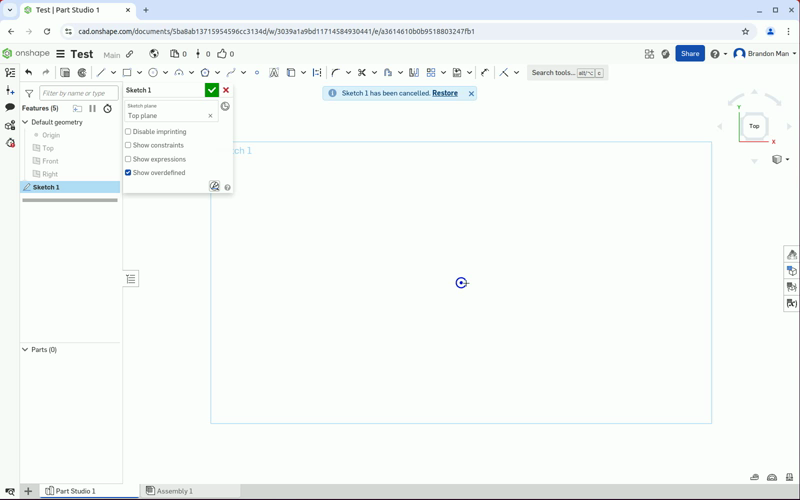
key_down(shift)
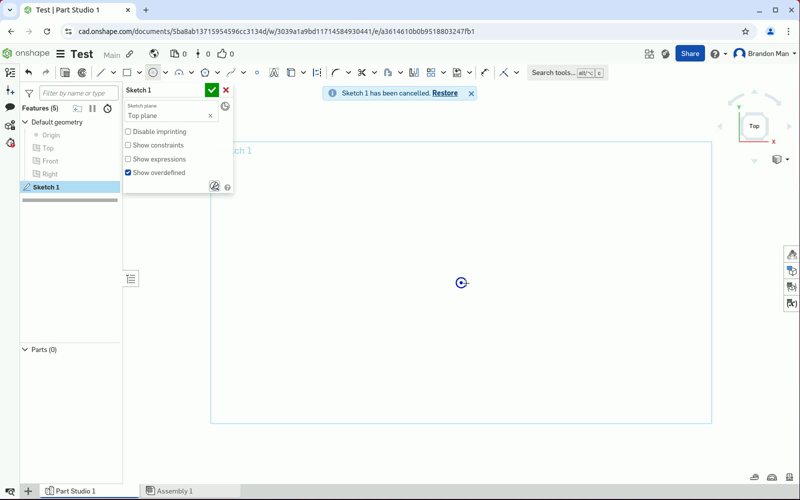
mouse_move(461, 282)
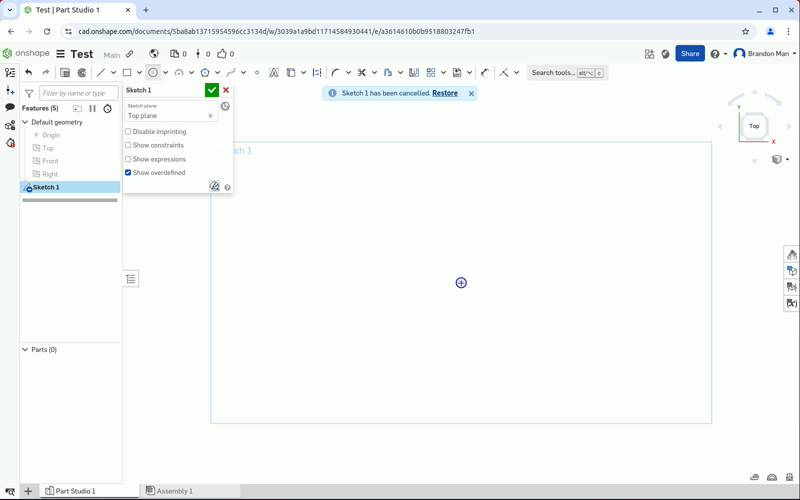
click(461, 282)
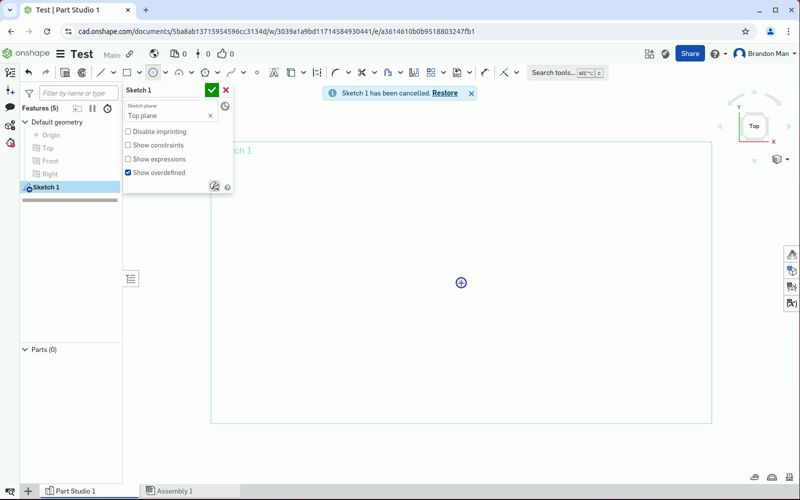
key_up(shift)
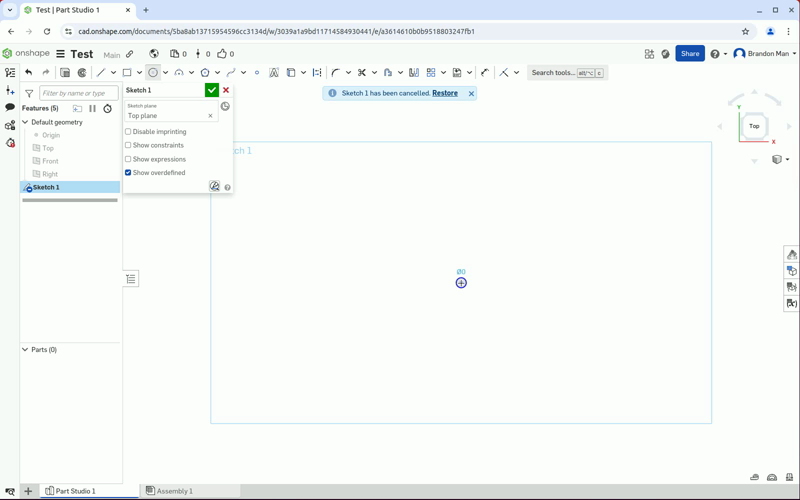
mouse_move(466, 282)
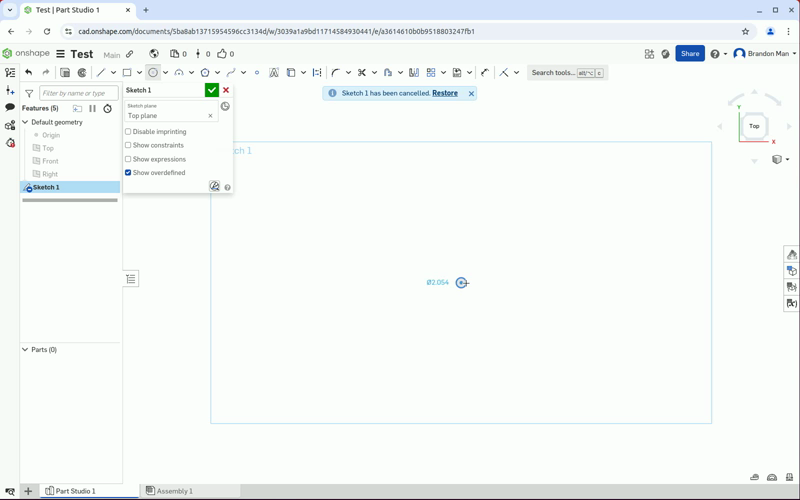
click(466, 282)
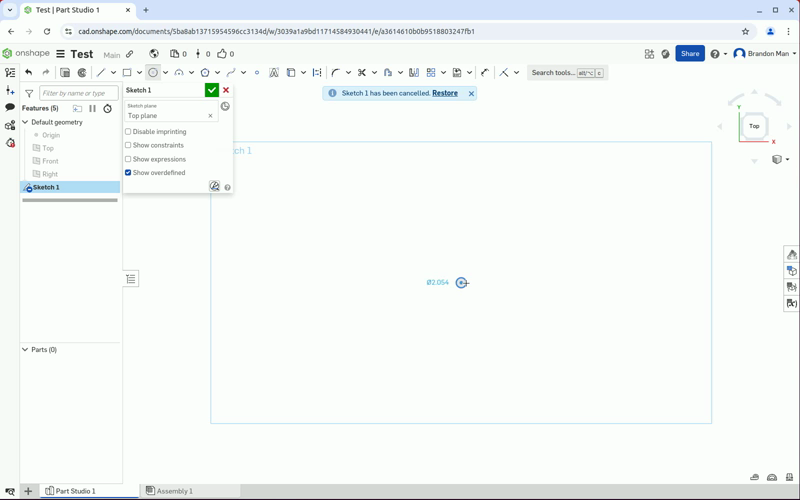
key(esc)
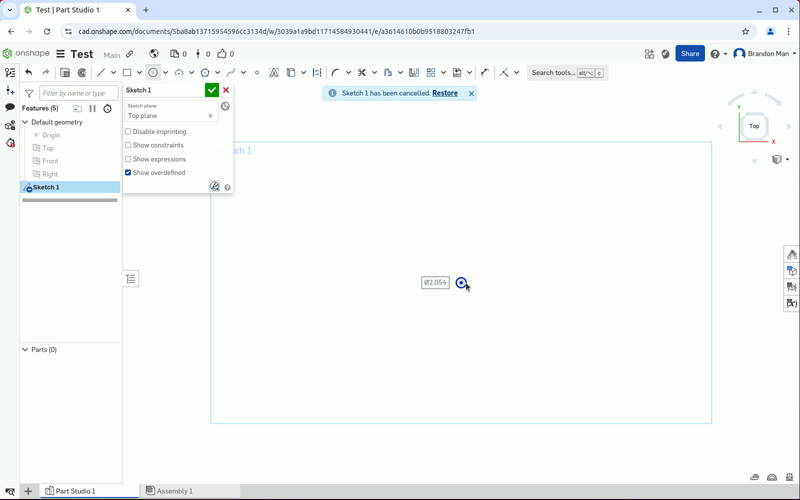
mouse_move(466, 281)
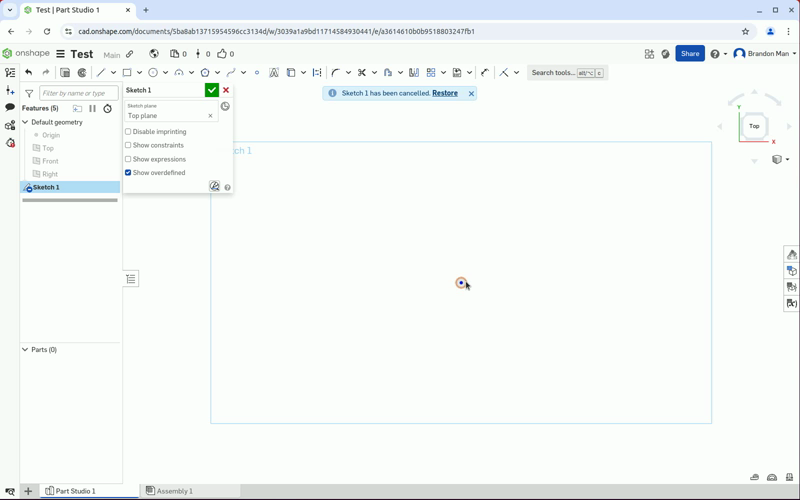
scroll(6)
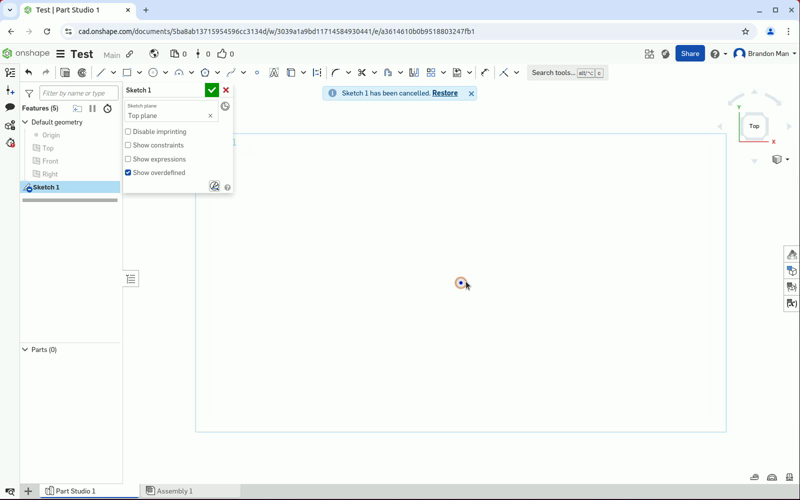
scroll(6)
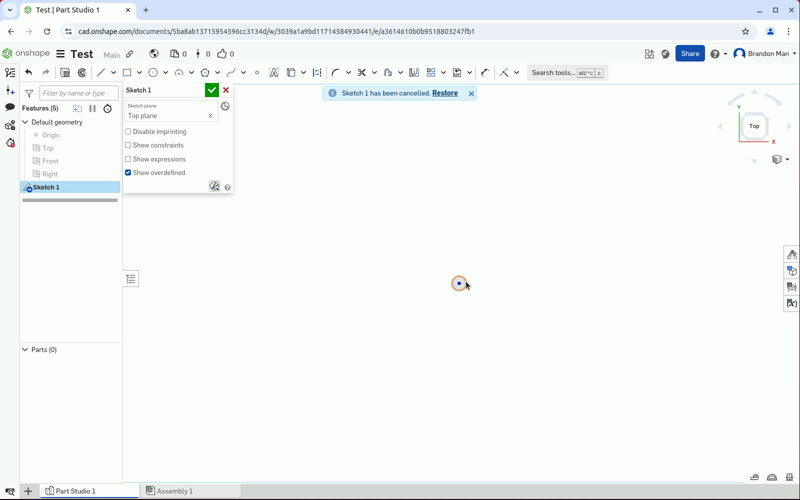
scroll(6)
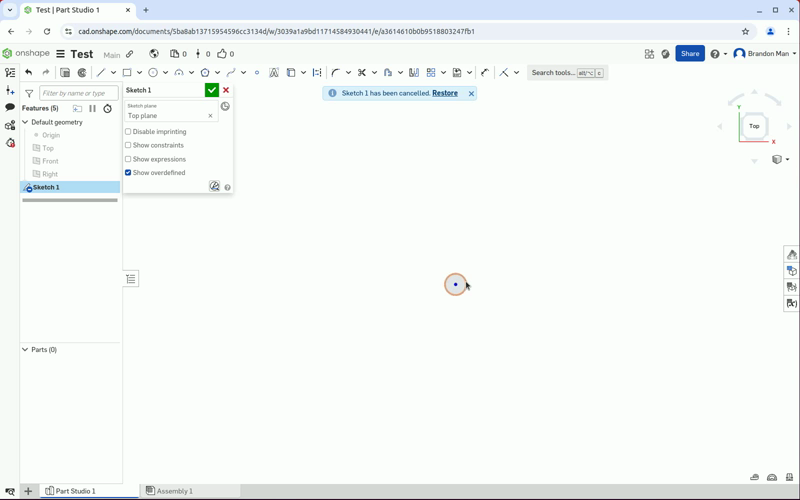
scroll(6)
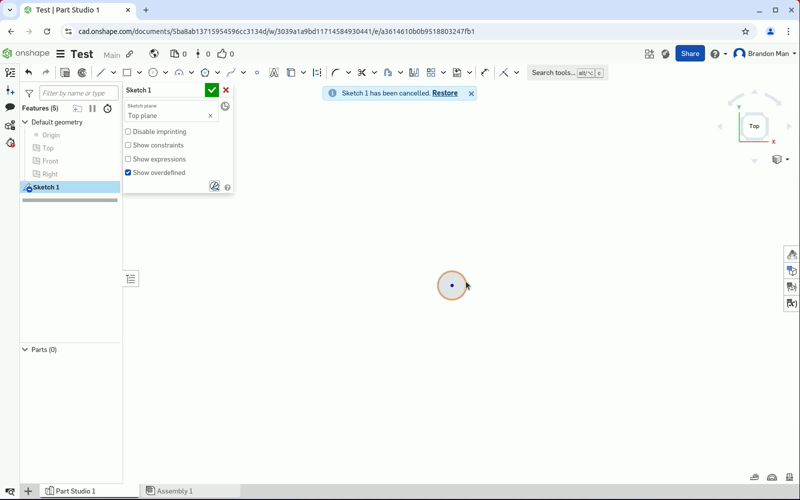
scroll(6)
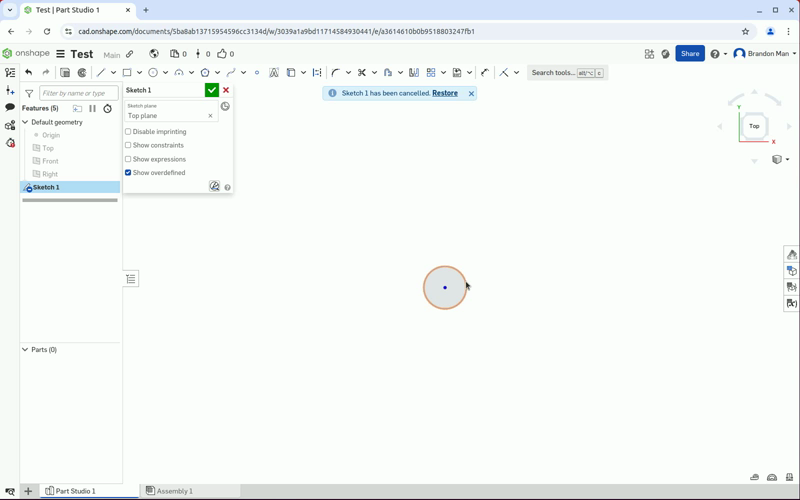
scroll(6)
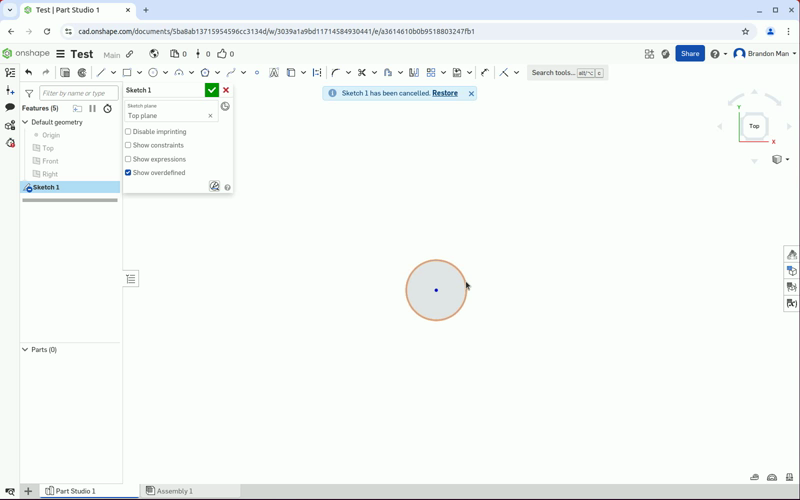
scroll(6)
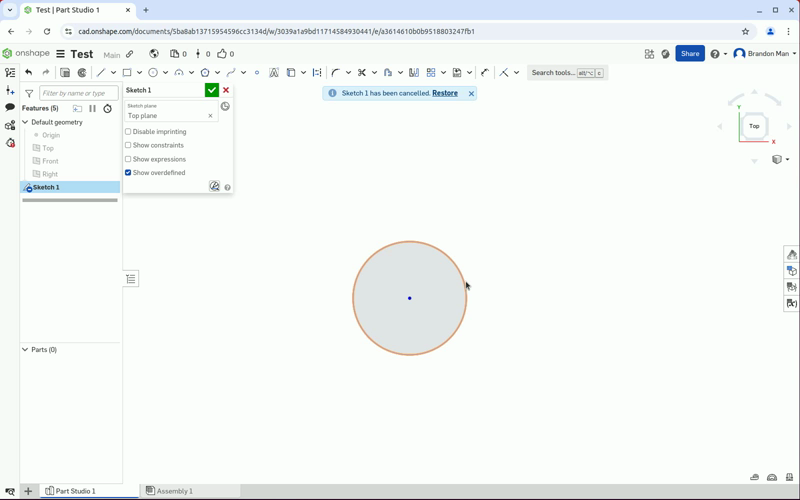
click(466, 281)
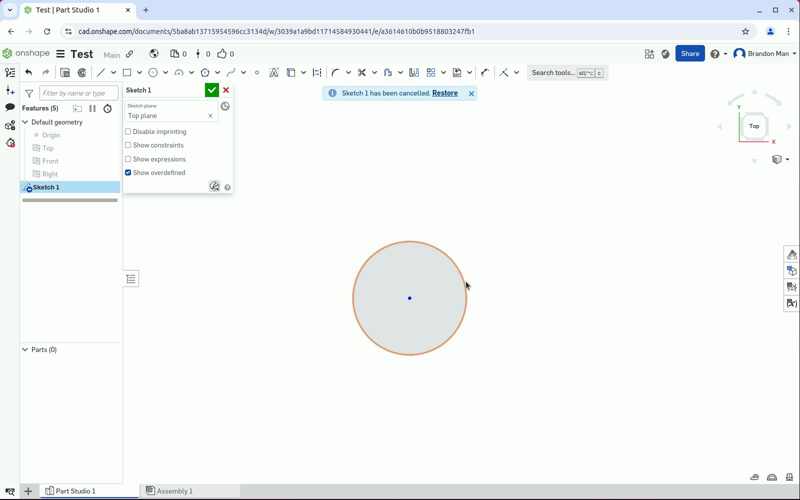
scroll(-6)
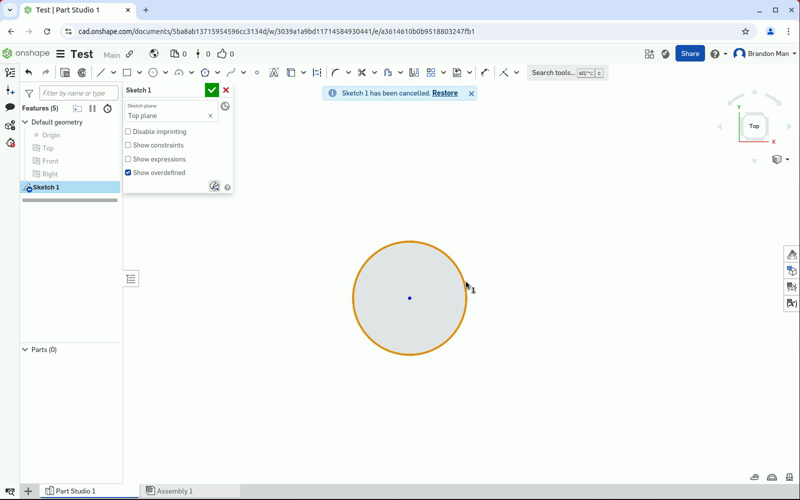
scroll(-6)
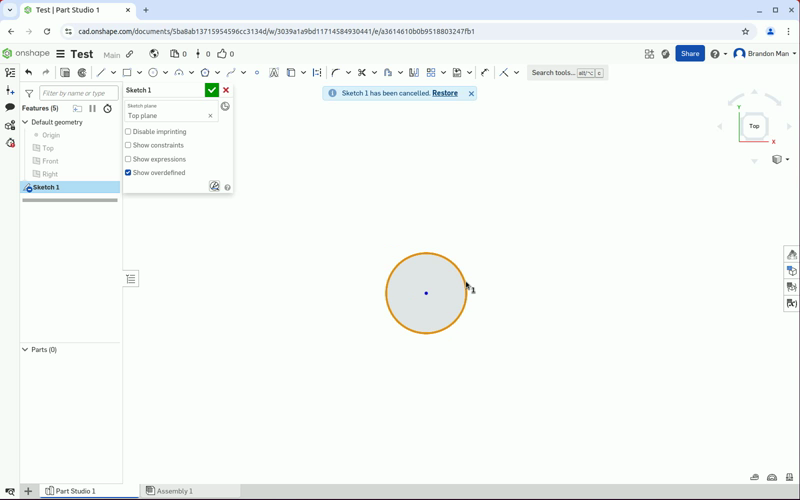
scroll(-6)
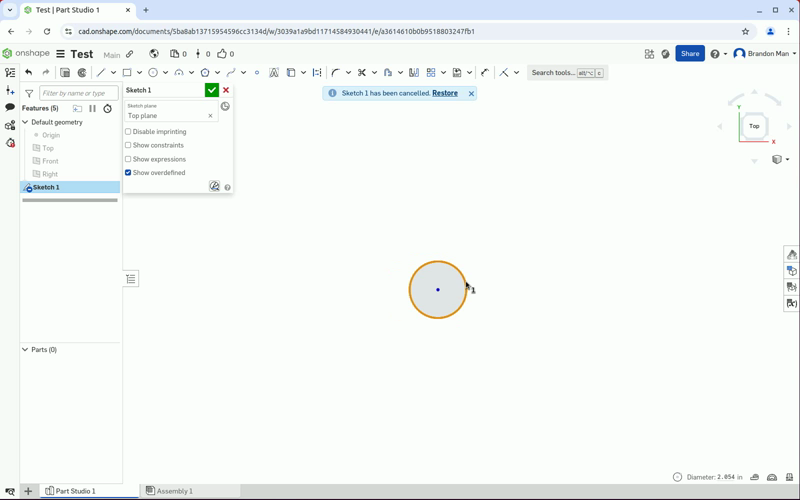
scroll(-6)
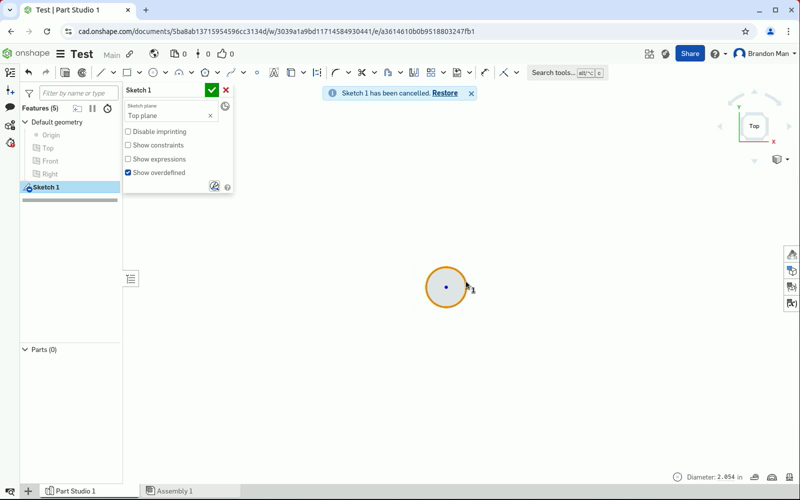
scroll(-6)
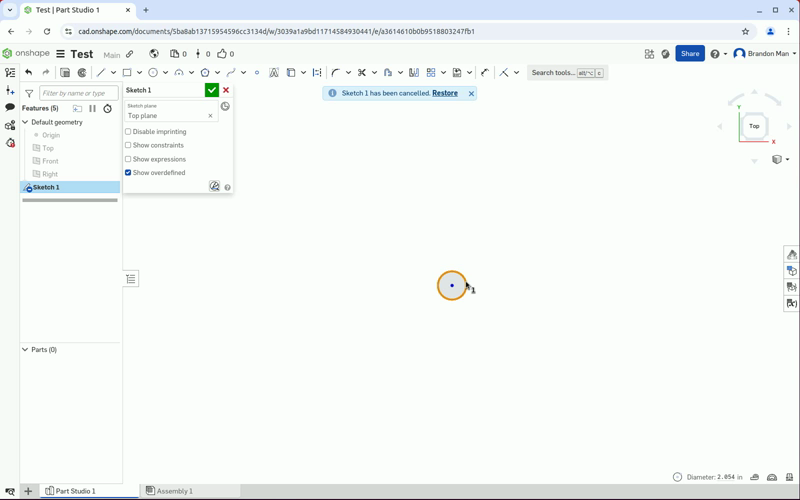
scroll(-6)
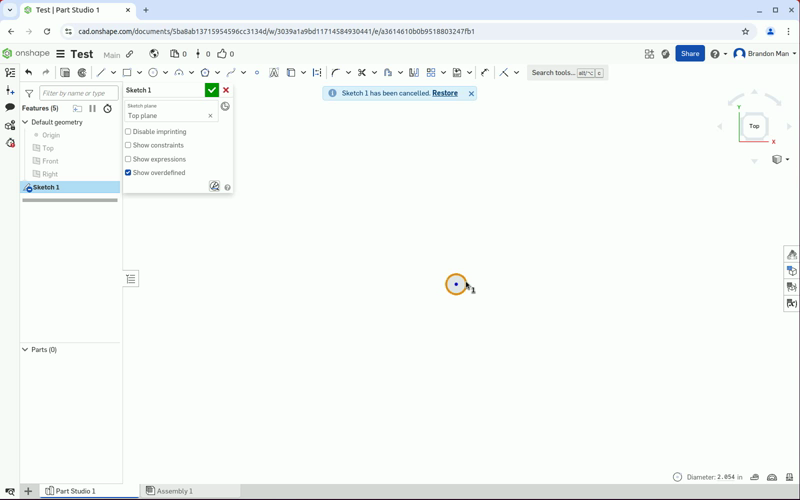
scroll(-6)
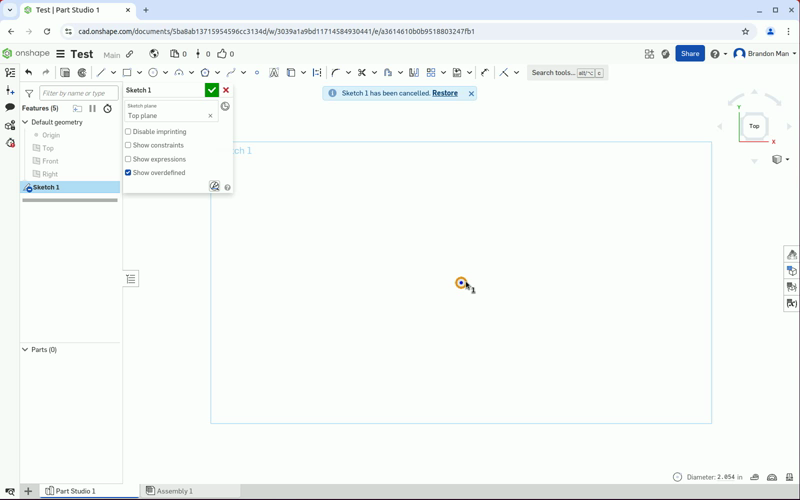
mouse_move(73, 352)
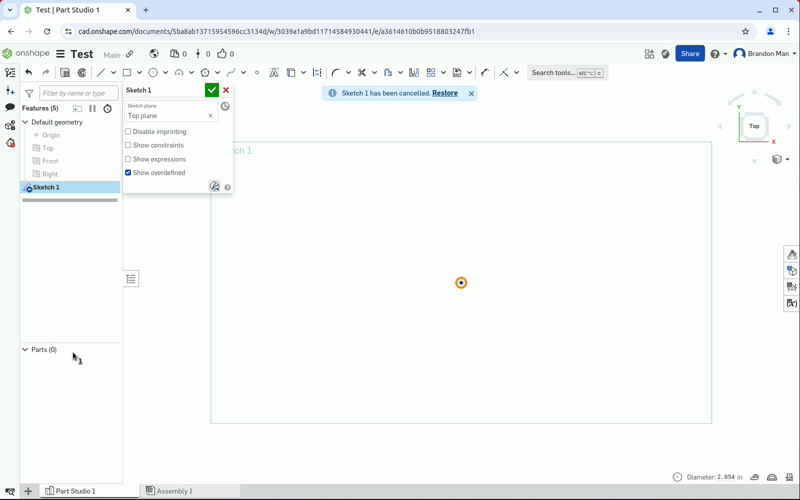
key(shift+y)
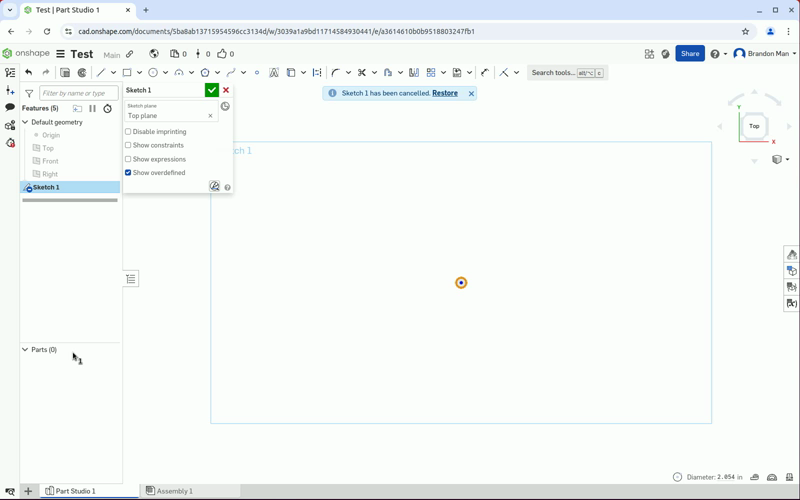
key(shift+e)
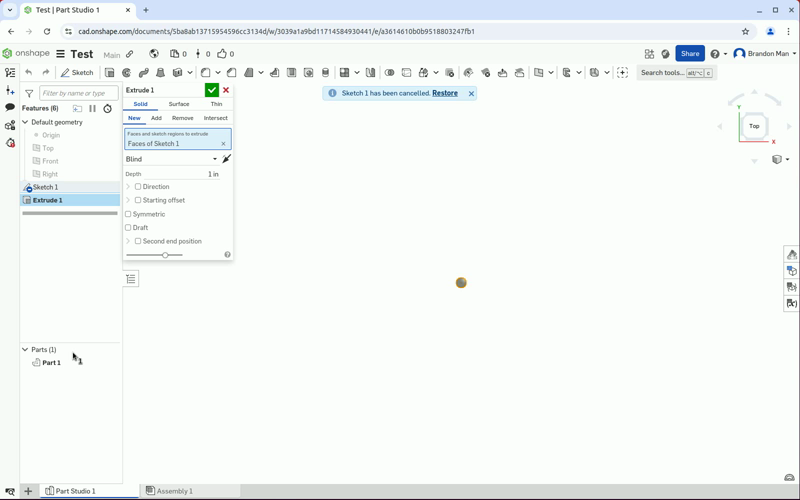
mouse_move(143, 106)
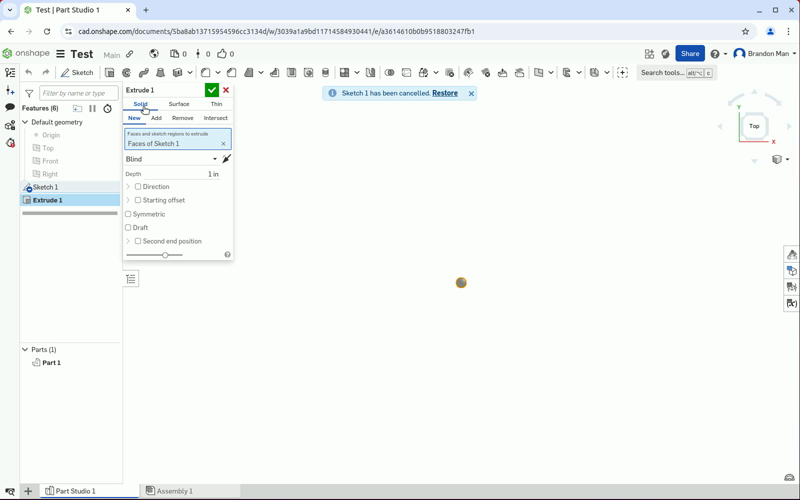
click(143, 106)
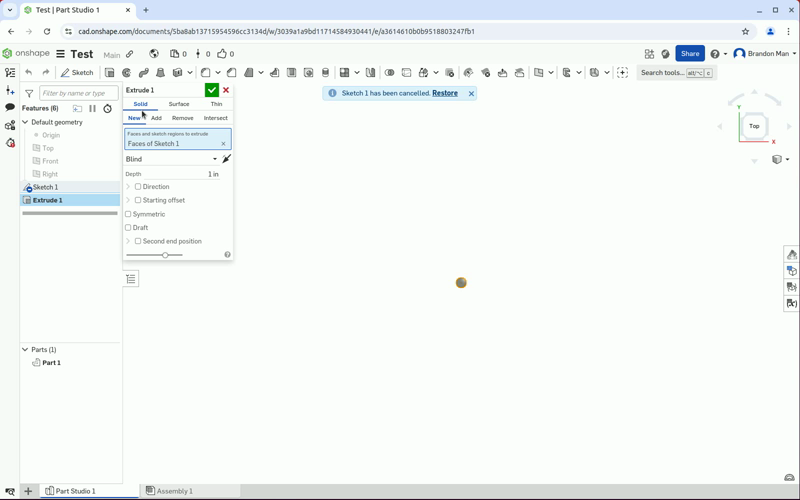
mouse_move(137, 120)
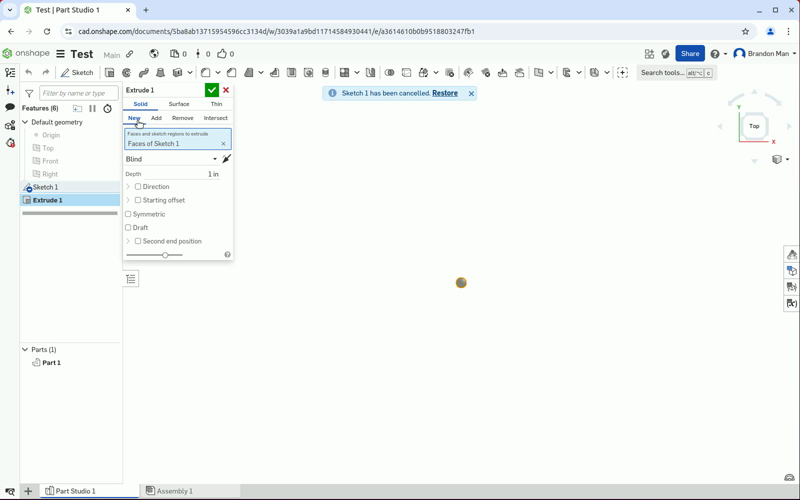
click(137, 120)
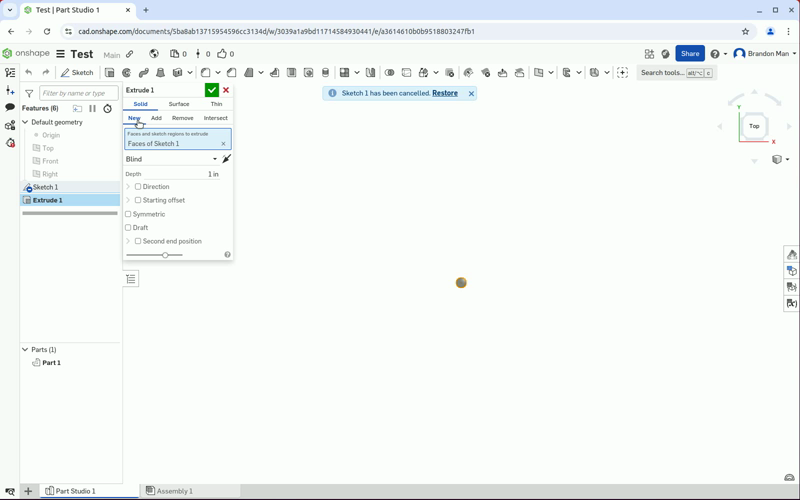
key(tab, 4)
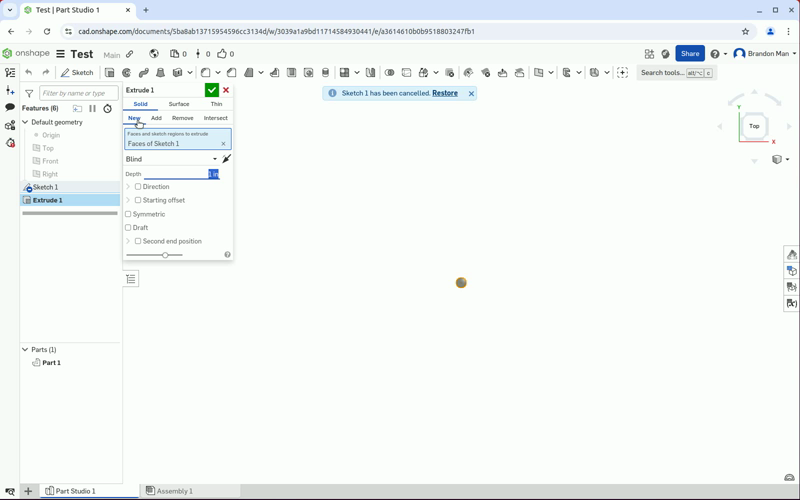
text(23.108)
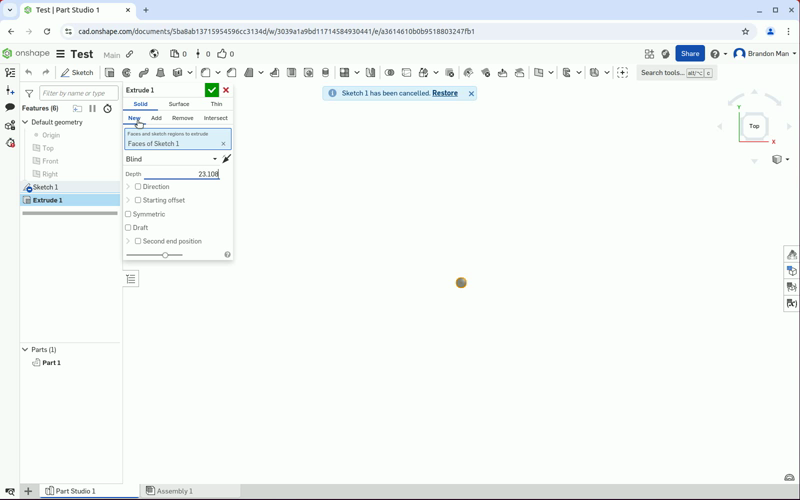
key(enter)
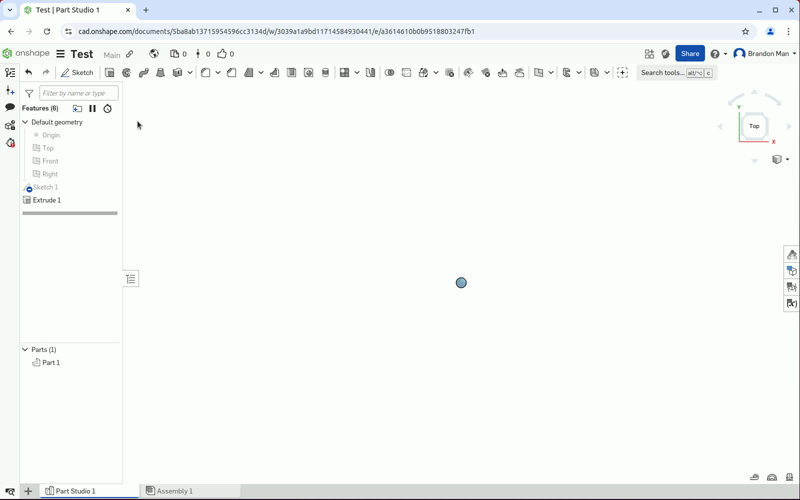
key(shift+h)
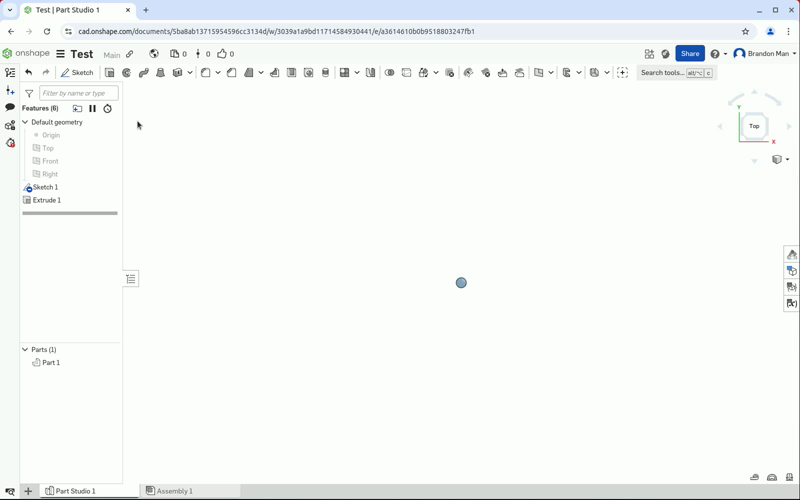
key(shift+h)
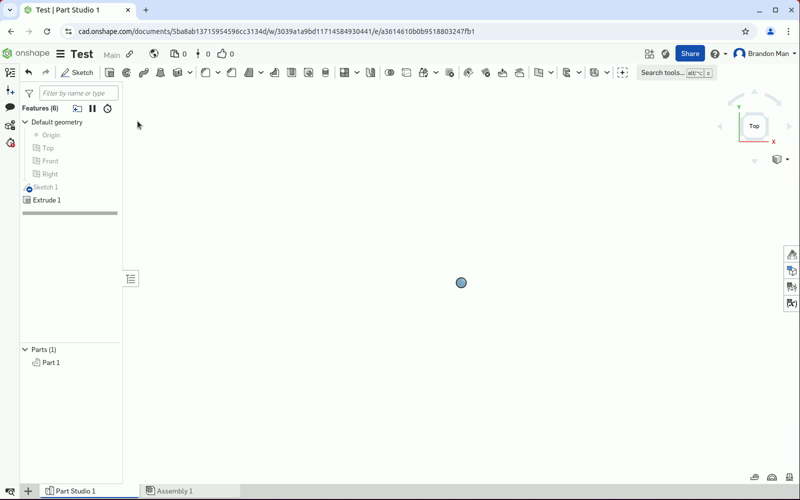
mouse_move(73, 189)
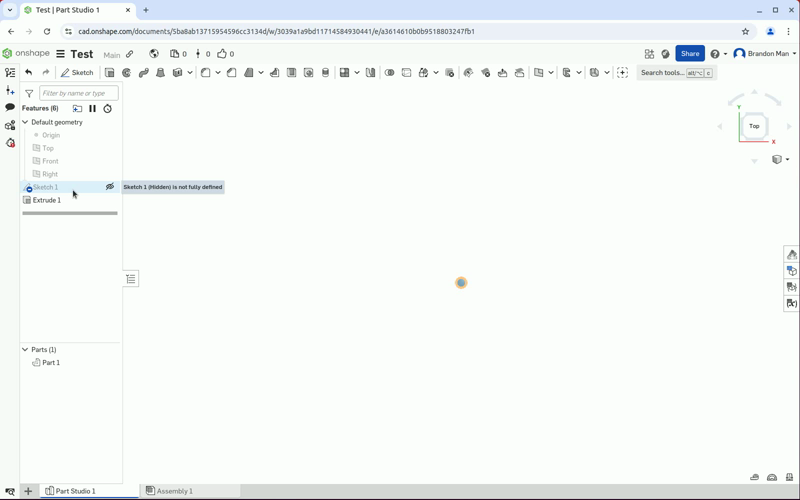
click(73, 189)
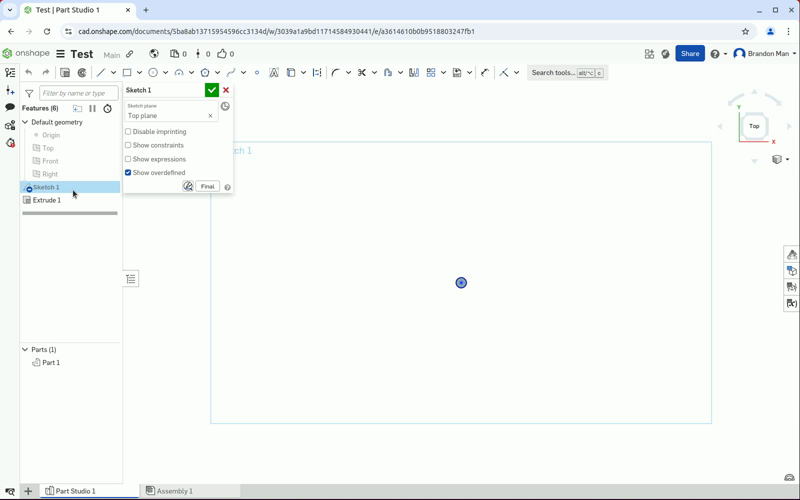
mouse_move(229, 92)
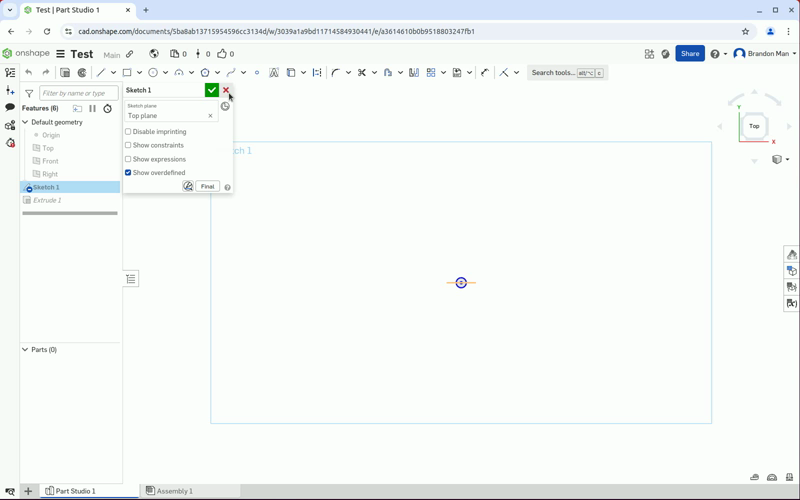
click(229, 92)
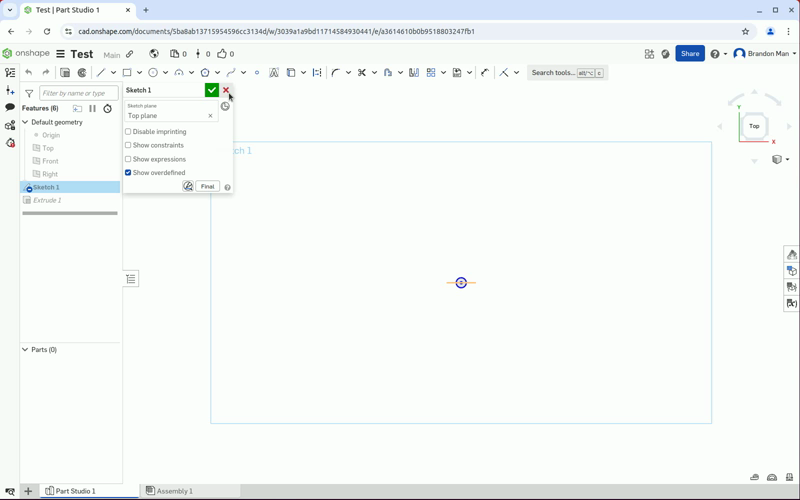
key(shift+s)
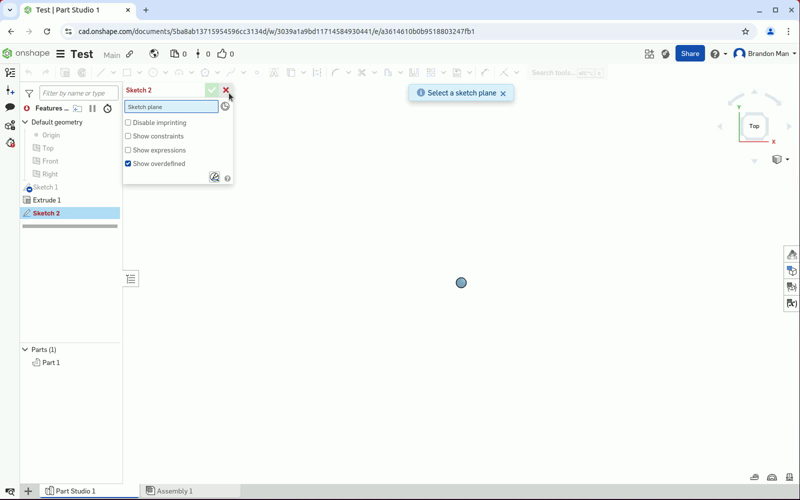
mouse_move(73, 150)
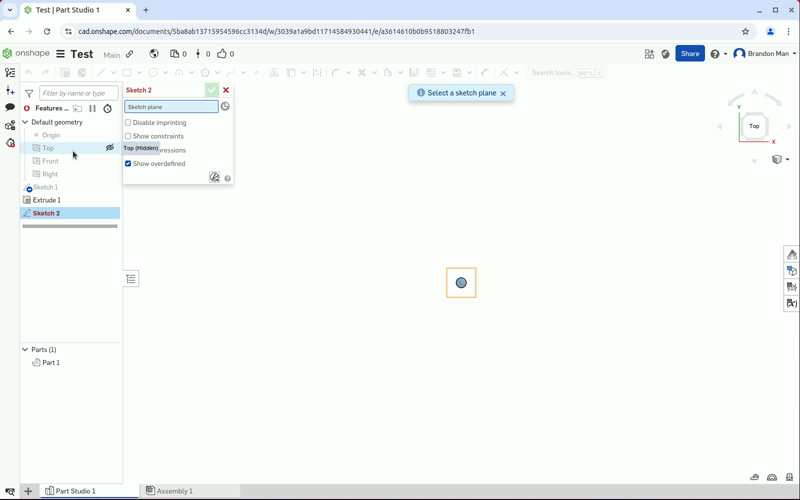
click(73, 150)
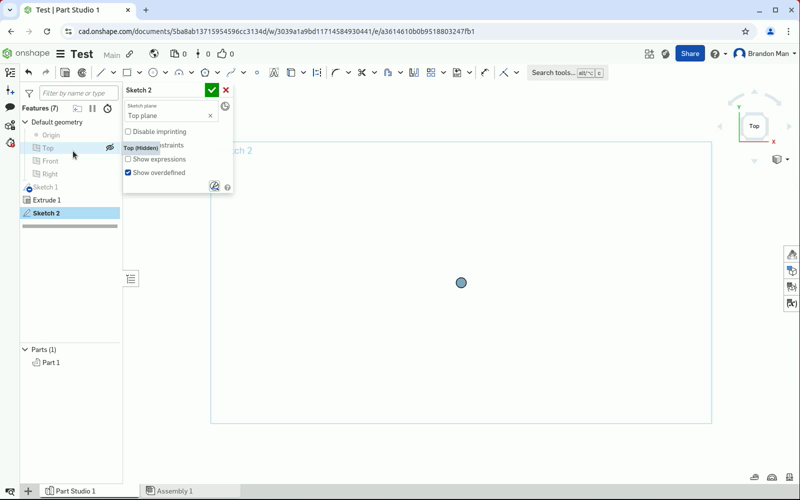
mouse_move(73, 352)
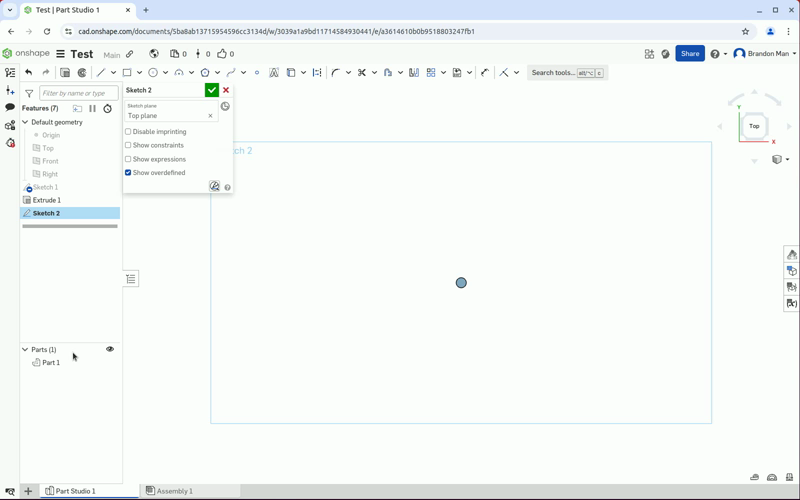
key(y)
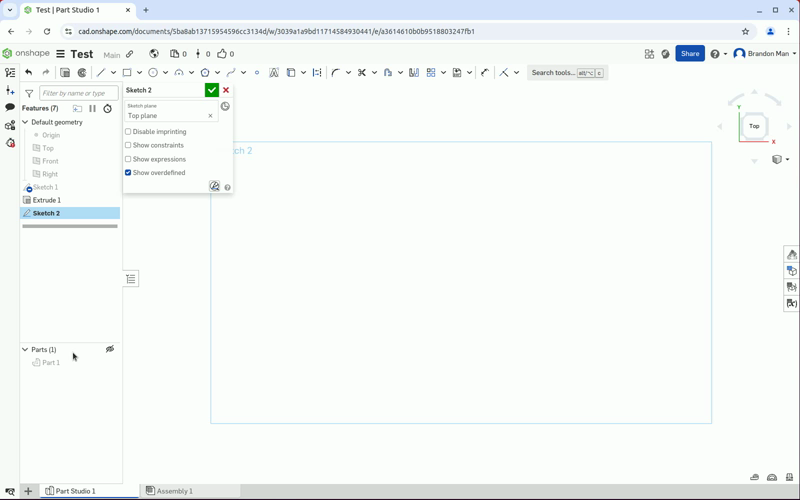
key(c)
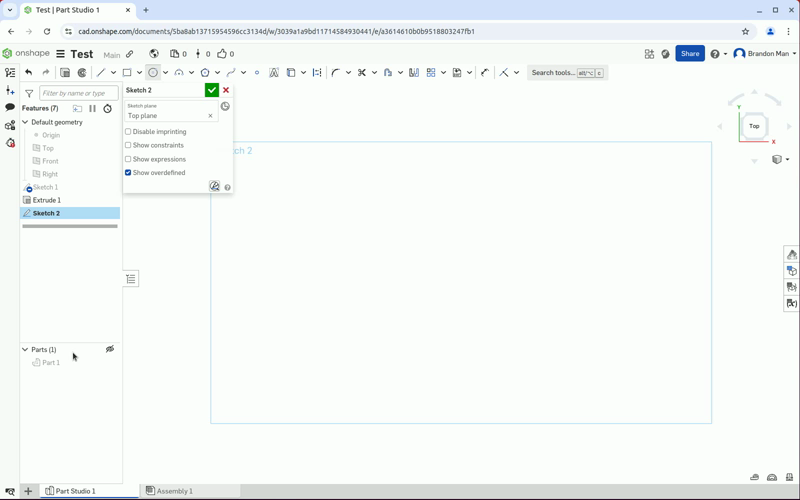
key_down(shift)
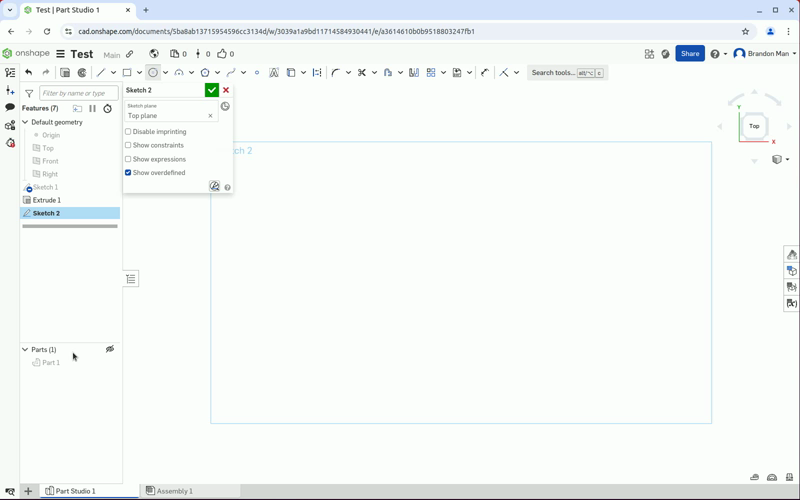
mouse_move(460, 282)
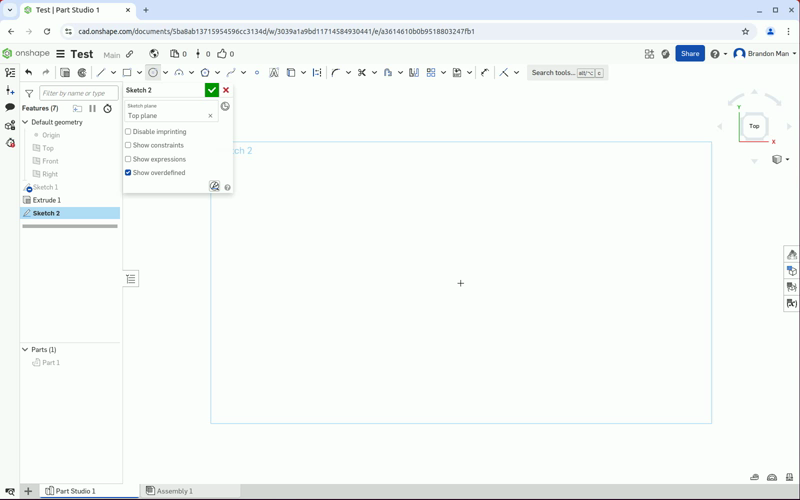
click(460, 282)
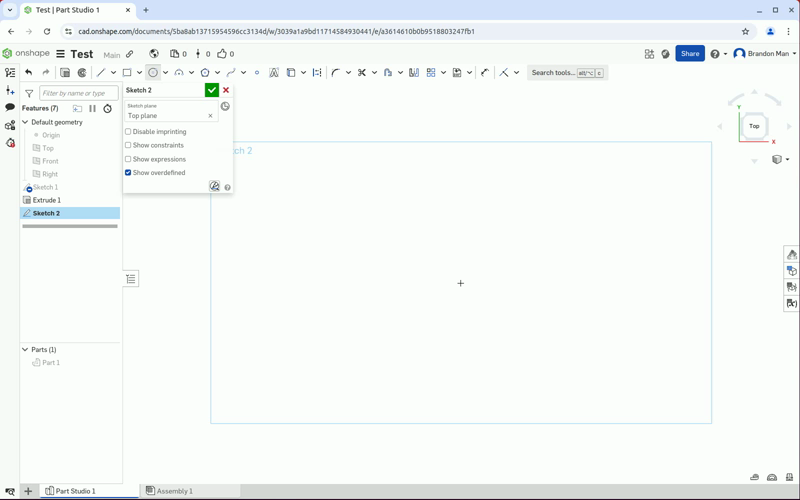
key_up(shift)
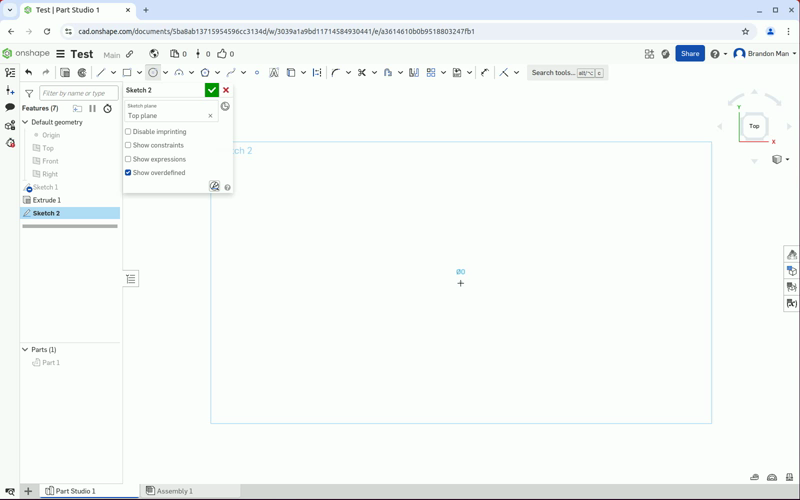
mouse_move(466, 282)
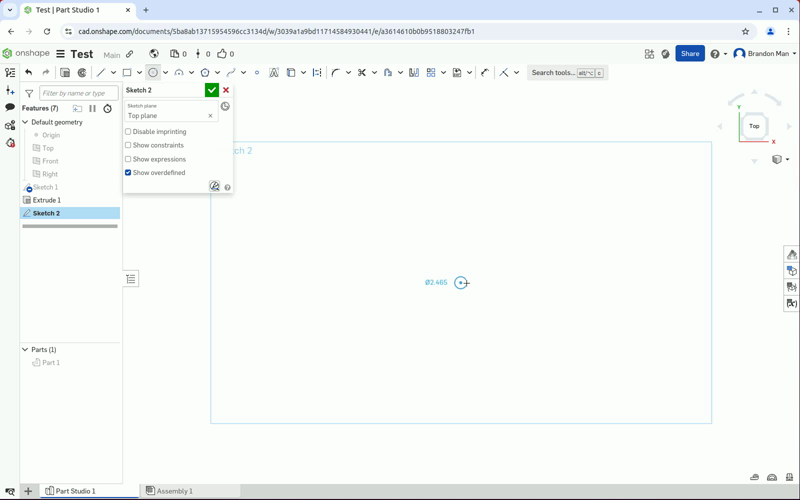
click(466, 282)
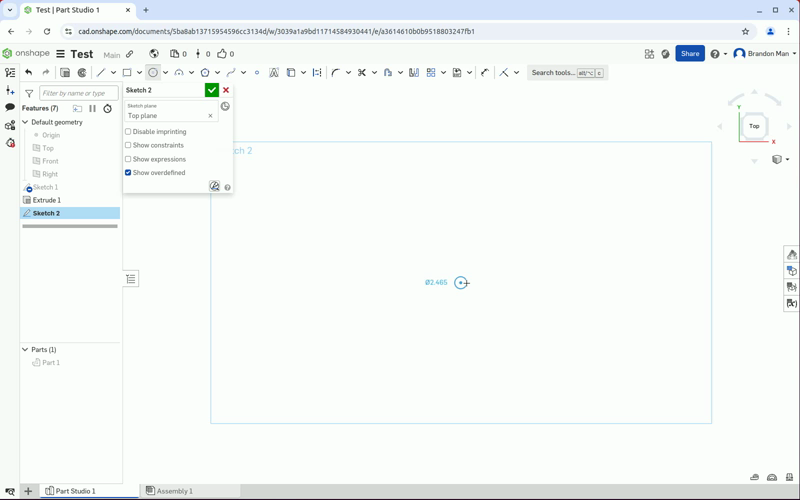
key(esc)
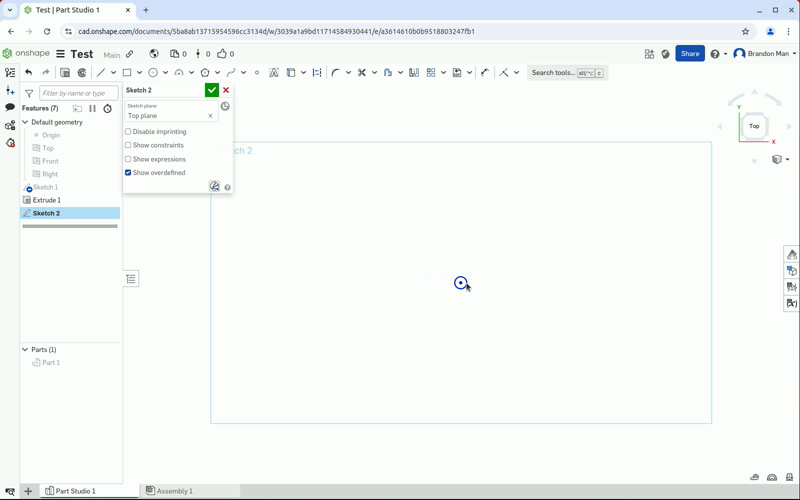
mouse_move(457, 284)
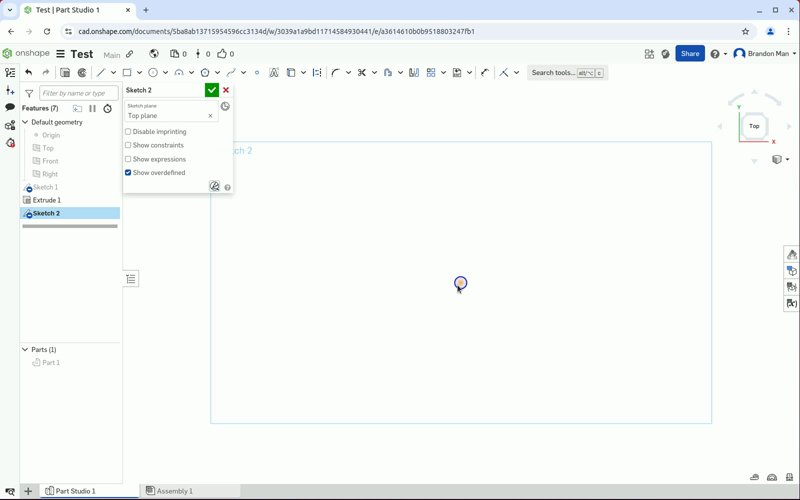
scroll(6)
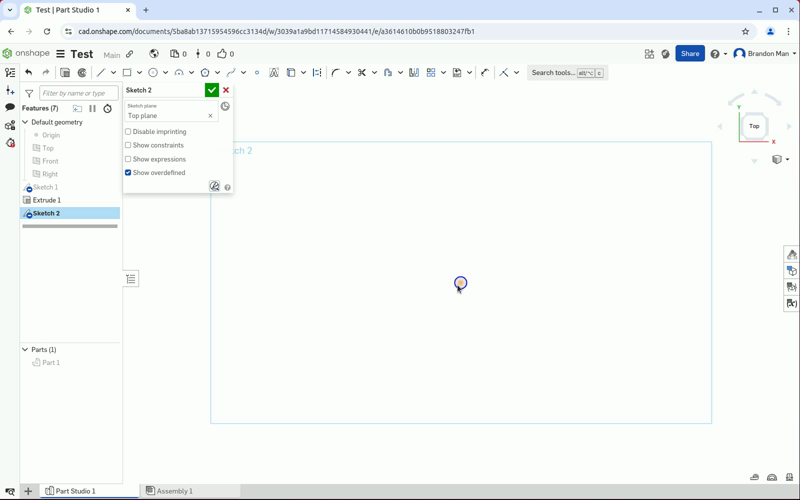
scroll(6)
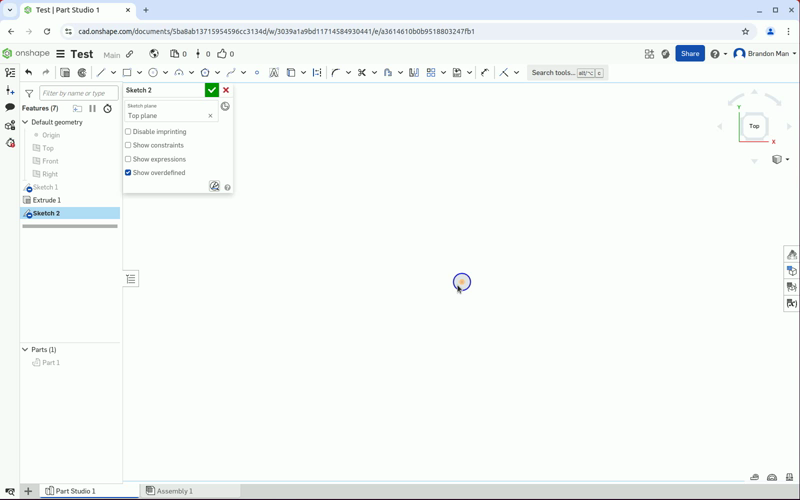
scroll(6)
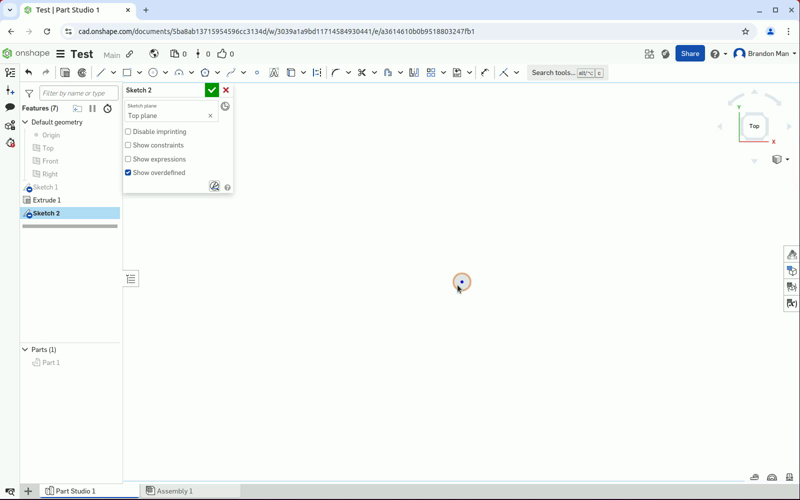
scroll(6)
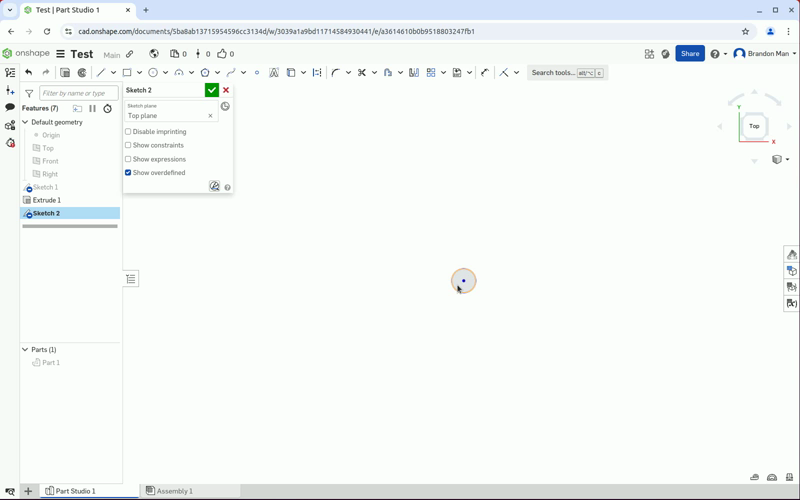
scroll(6)
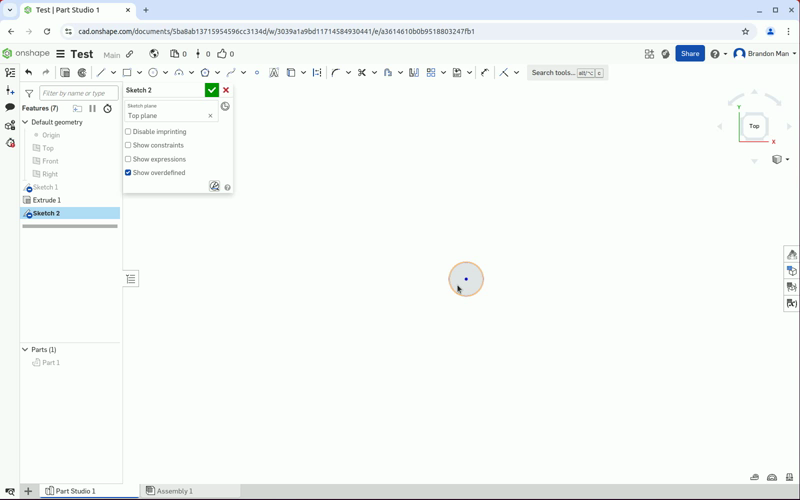
scroll(6)
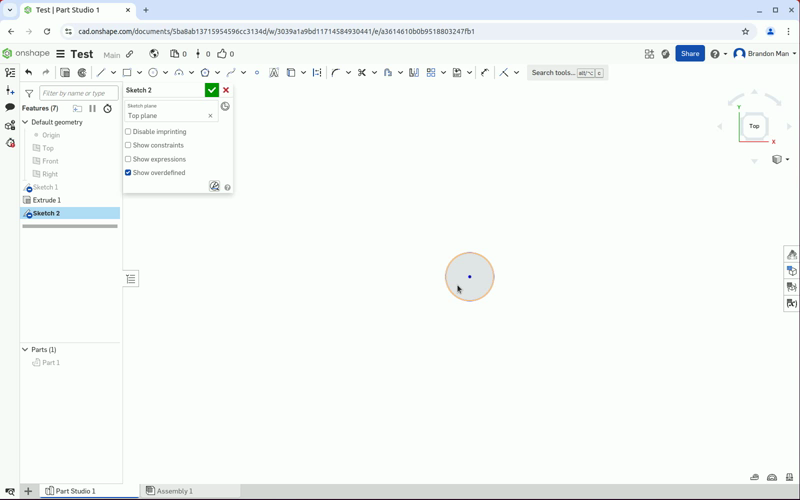
scroll(6)
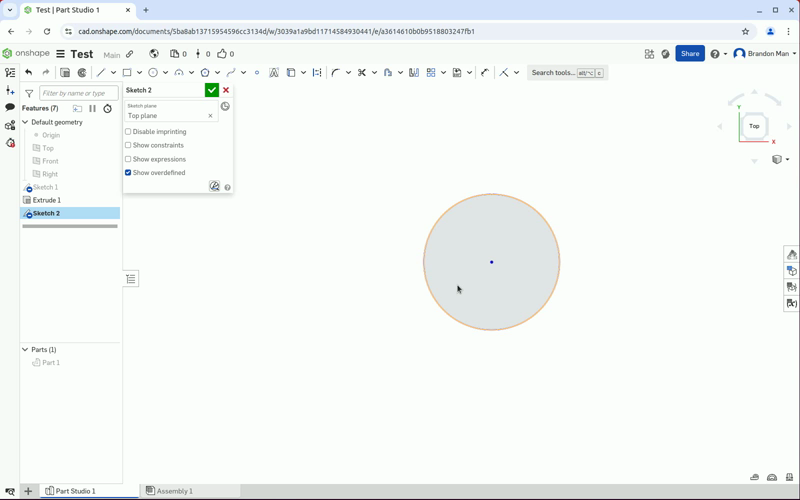
click(457, 284)
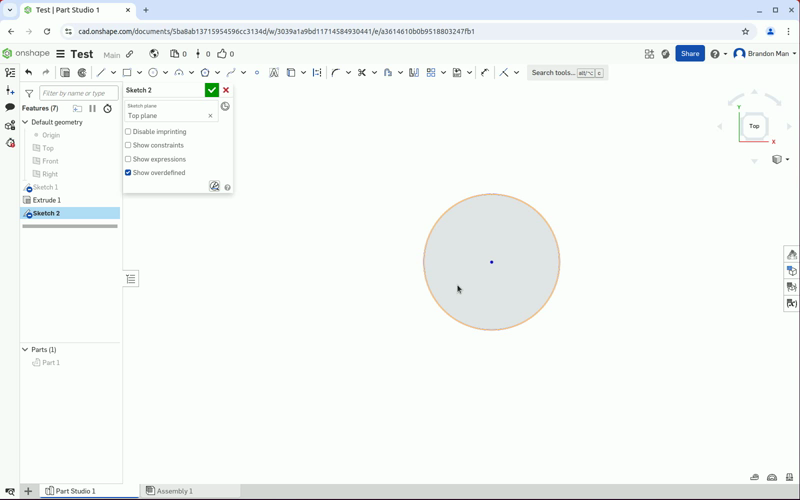
scroll(-6)
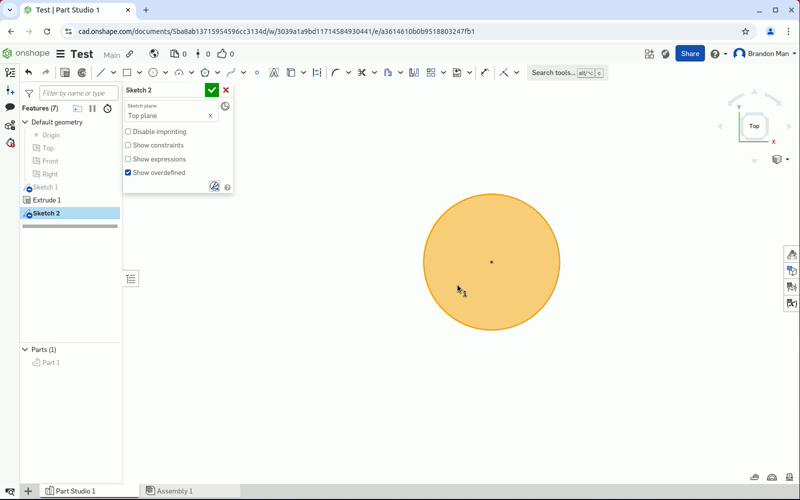
scroll(-6)
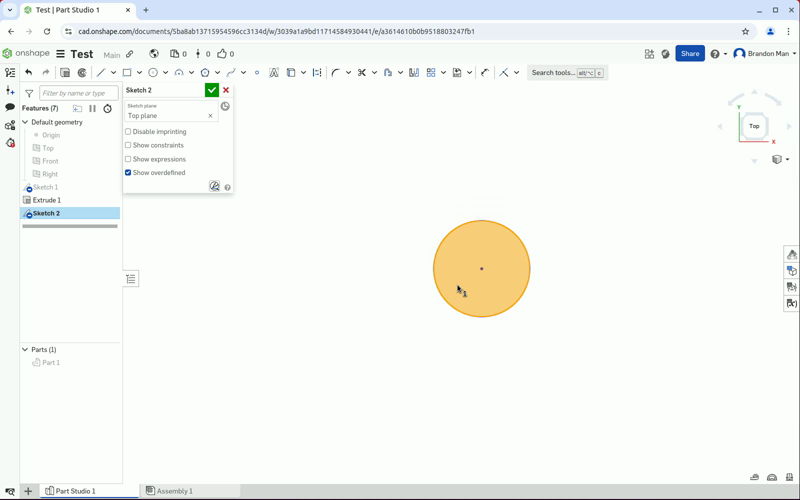
scroll(-6)
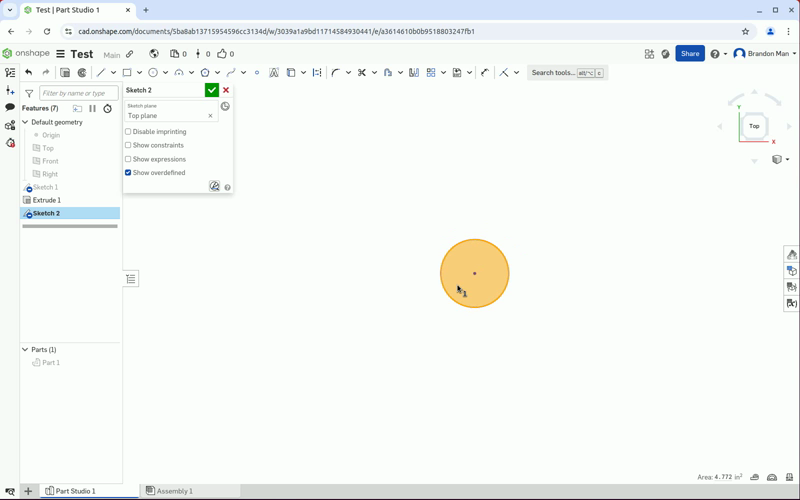
scroll(-6)
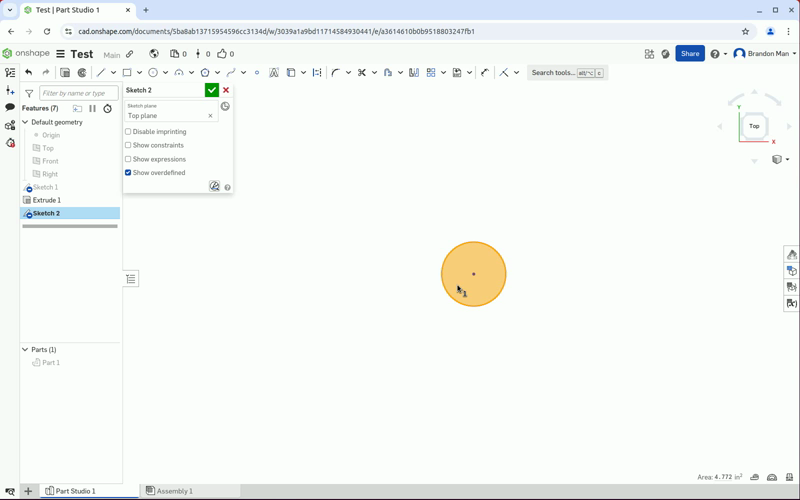
scroll(-6)
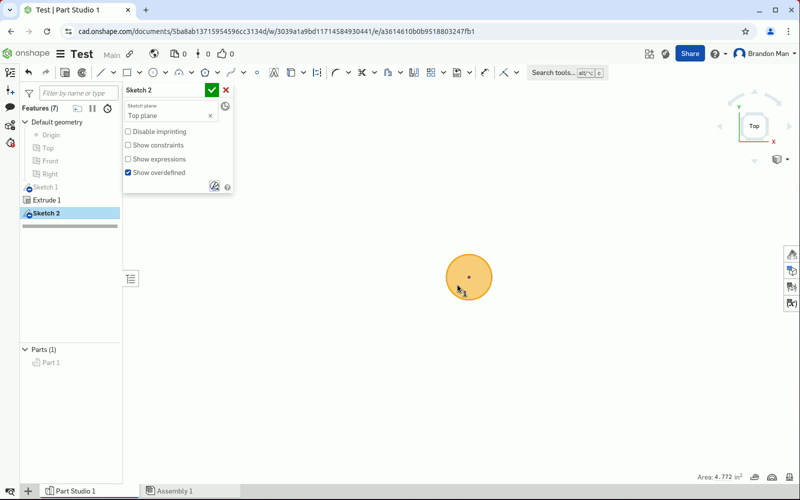
scroll(-6)
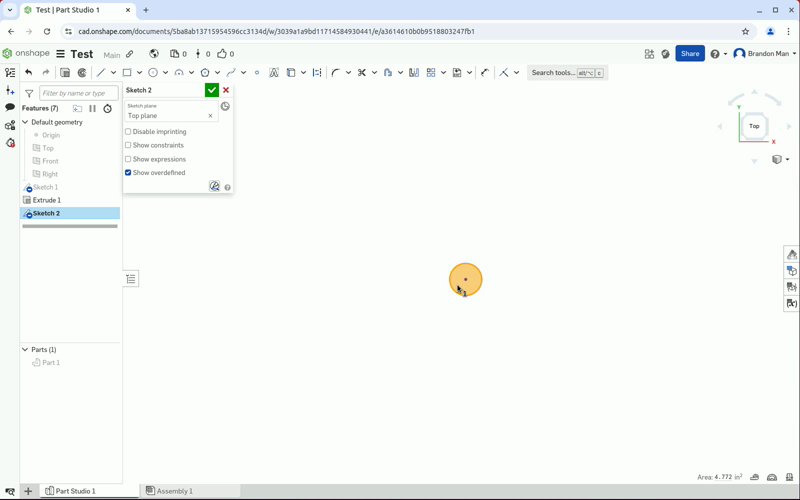
scroll(-6)
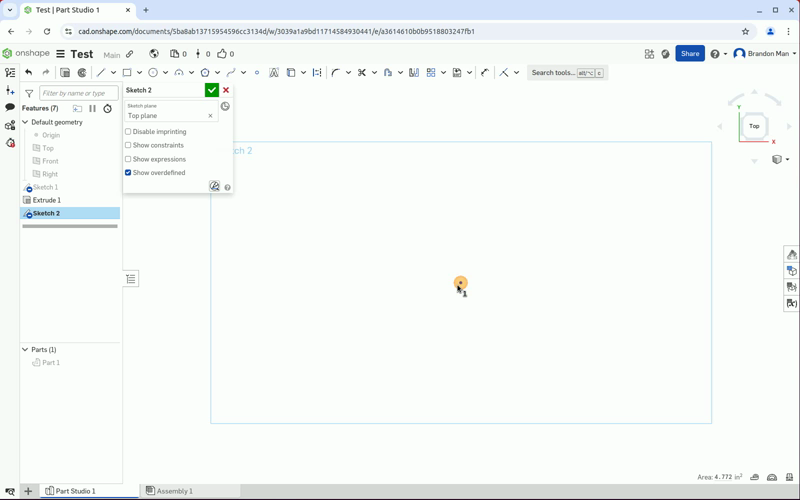
mouse_move(73, 352)
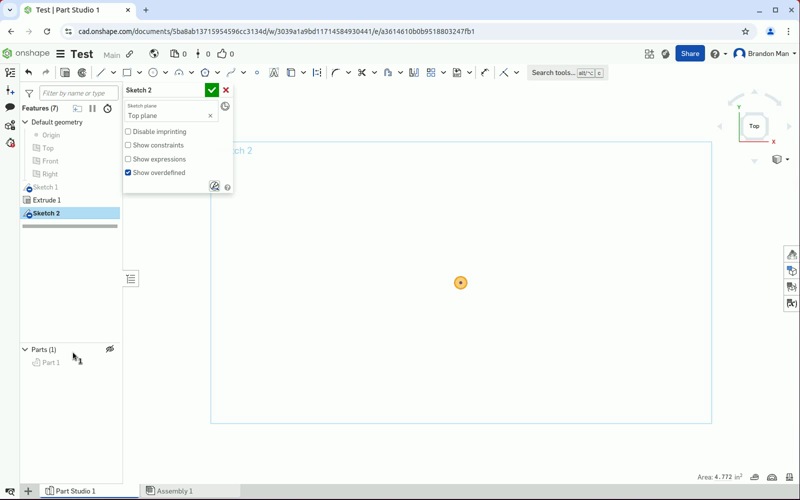
key(shift+y)
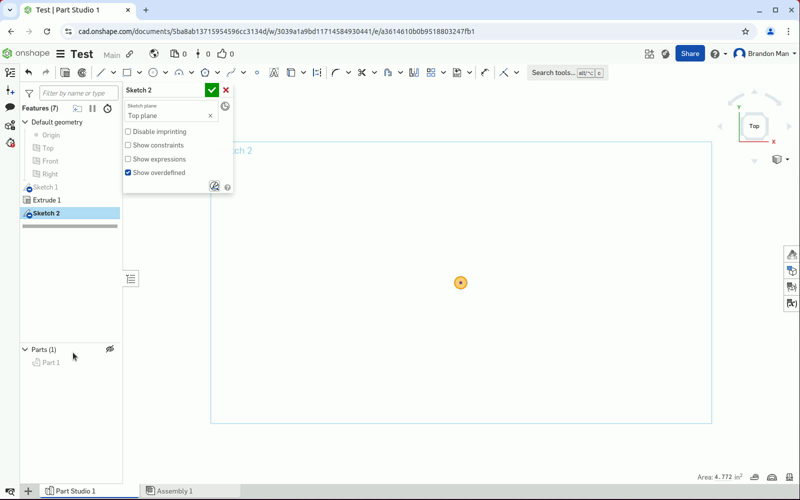
key(shift+e)
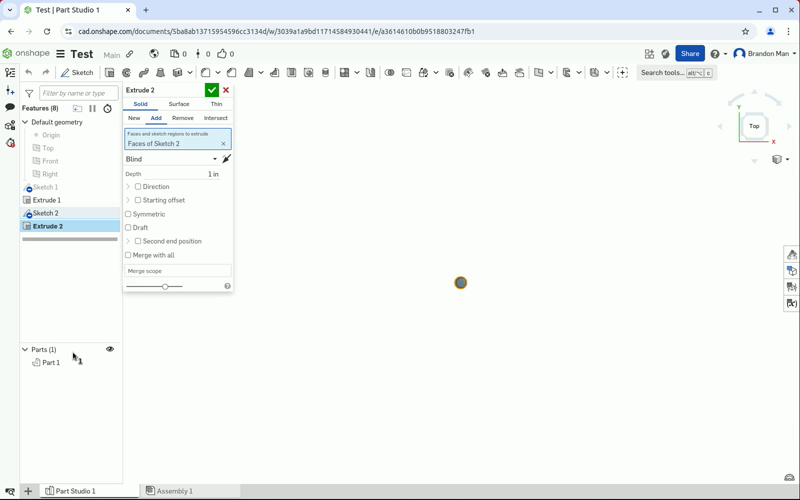
mouse_move(143, 106)
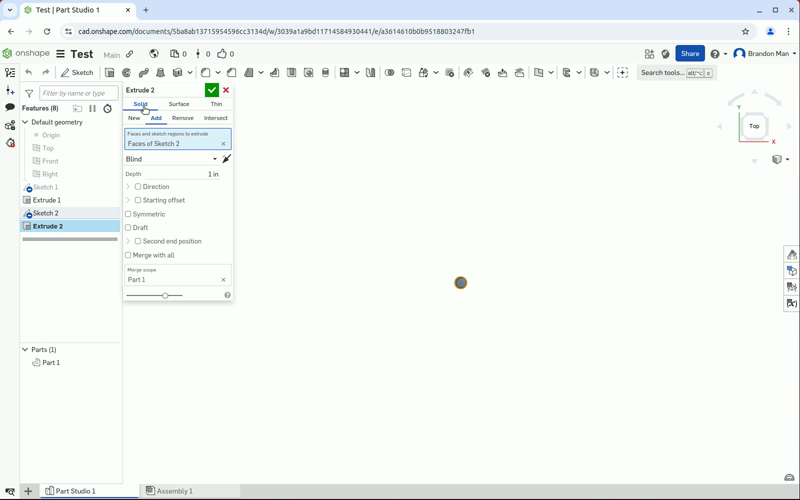
click(143, 106)
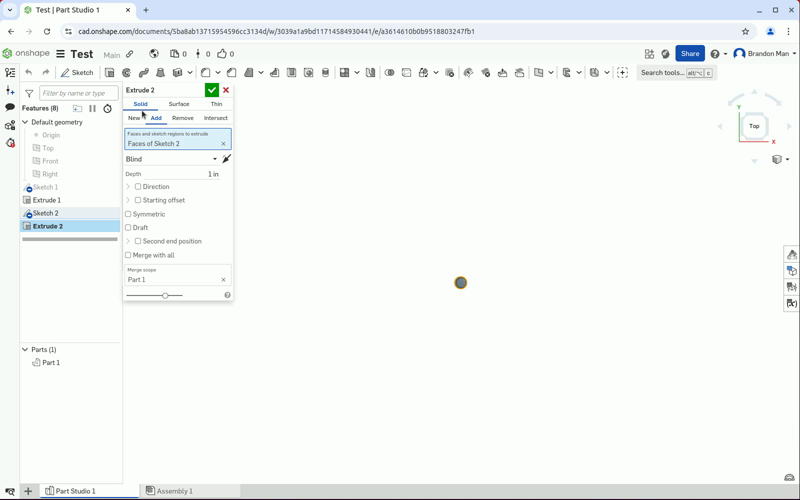
mouse_move(137, 120)
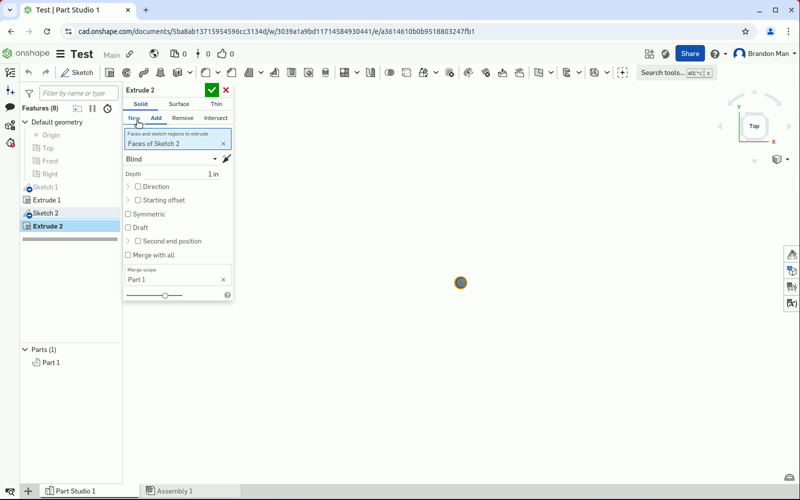
click(137, 120)
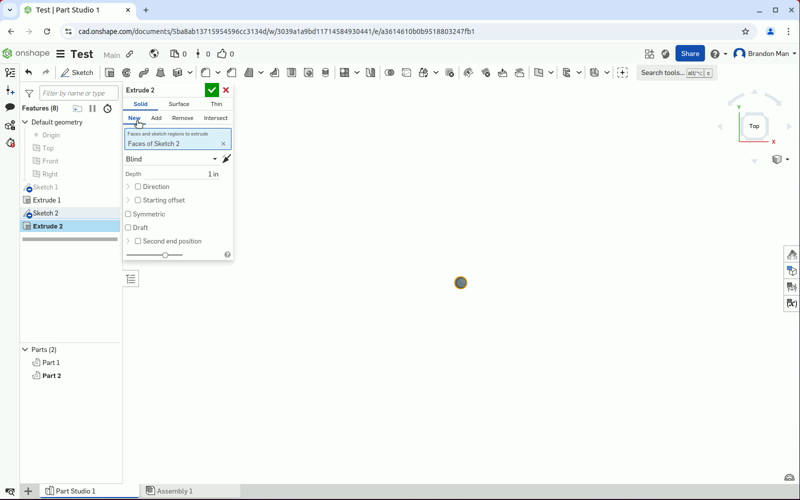
key(tab, 4)
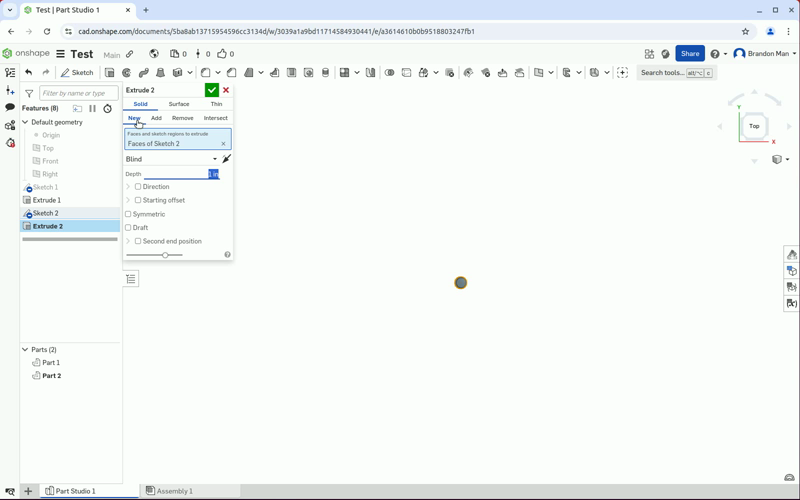
text(0.481)
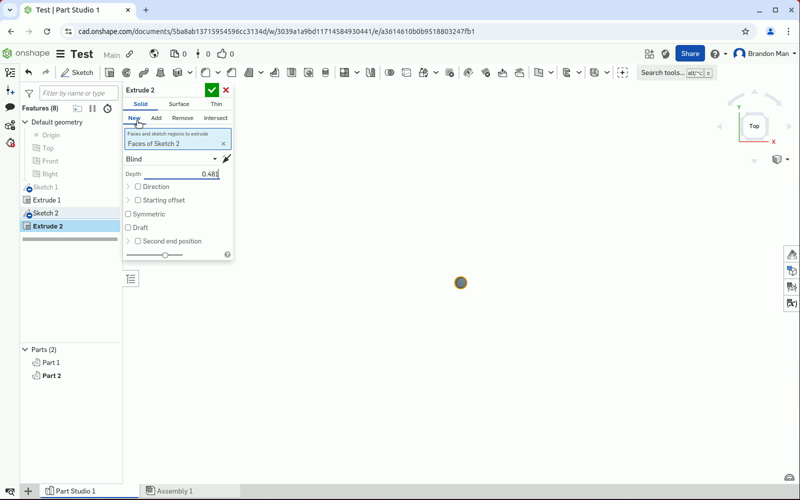
key(tab, 3)
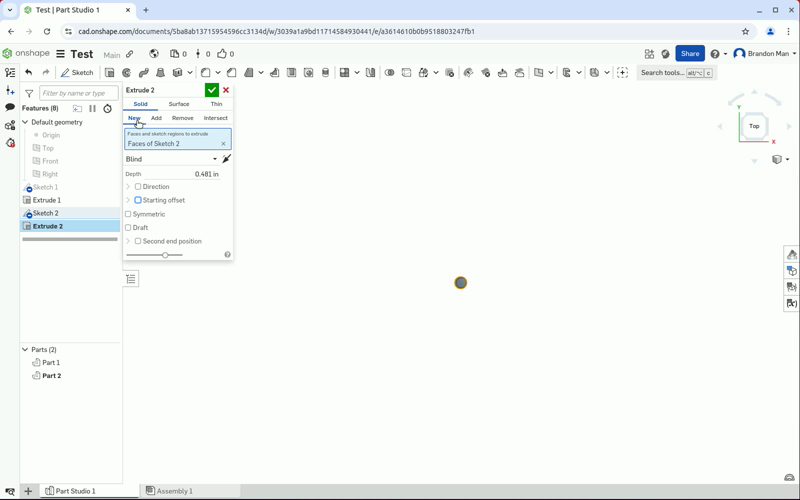
key(tab, 2)
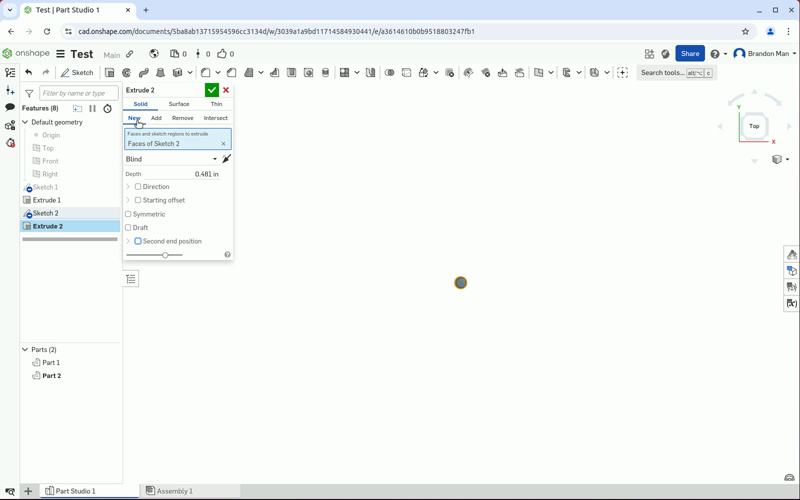
key(space)
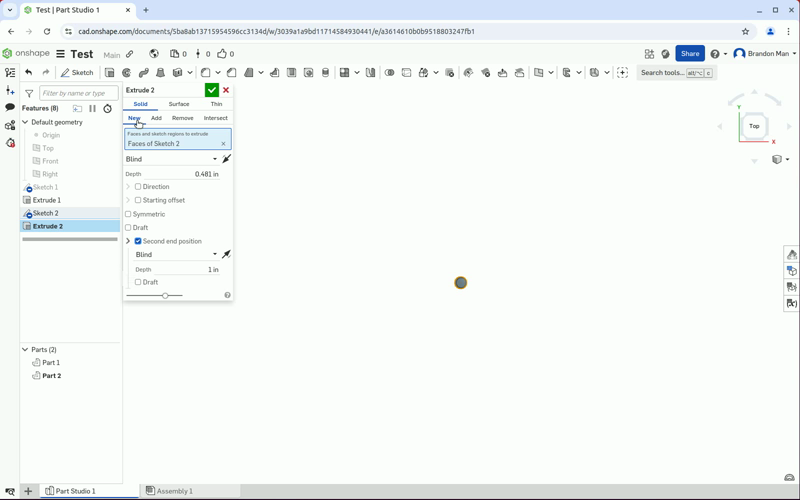
key(tab, 3)
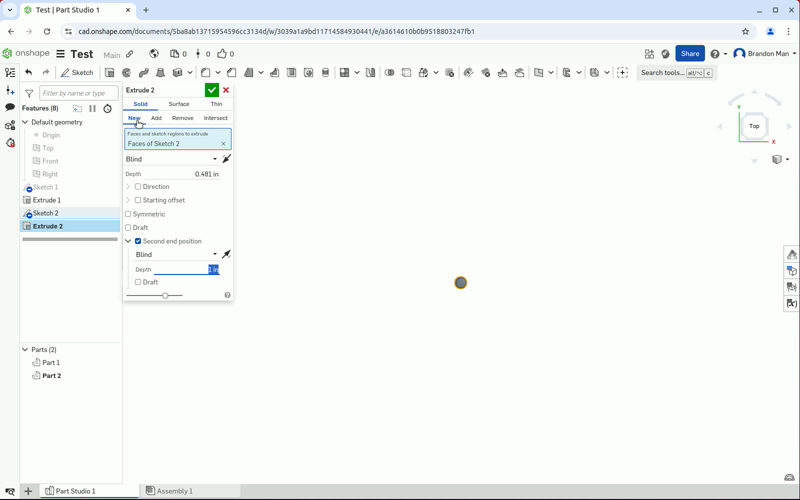
text(1.204)
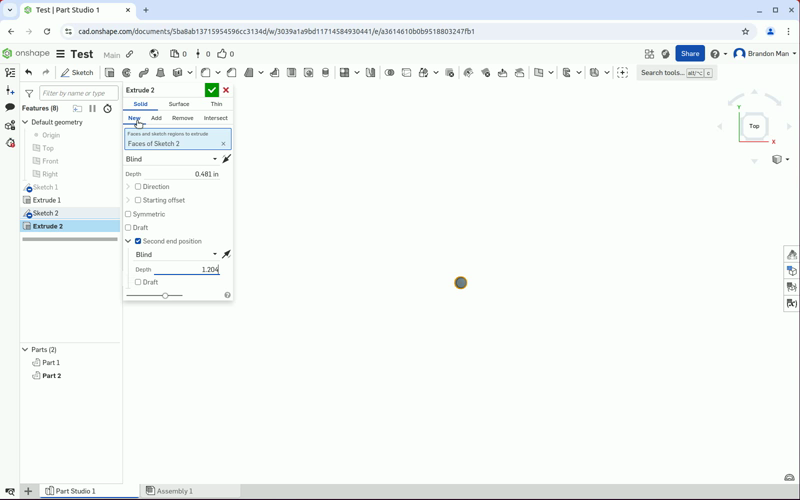
key(enter)
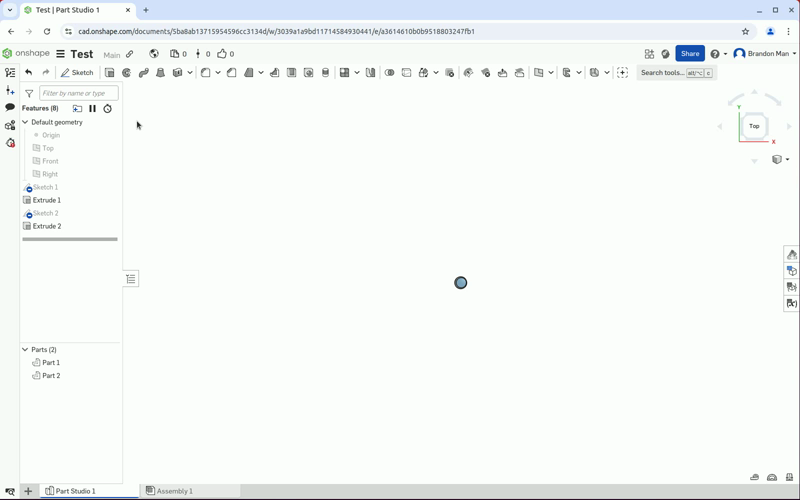
key(shift+h)
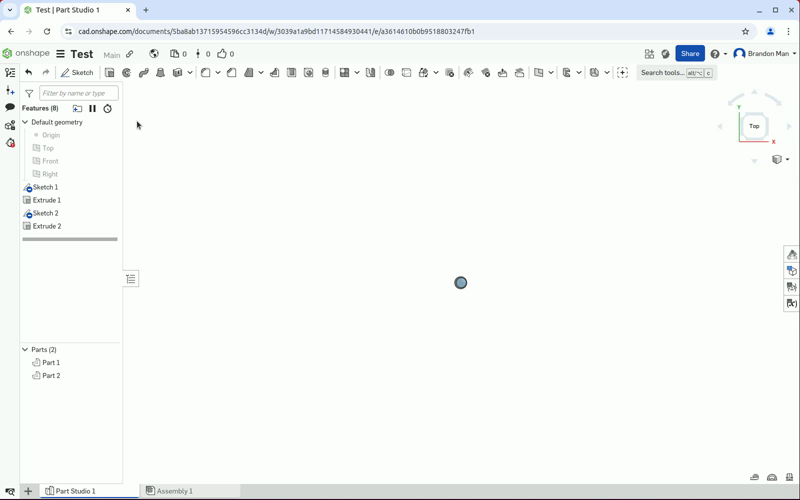
key(shift+h)
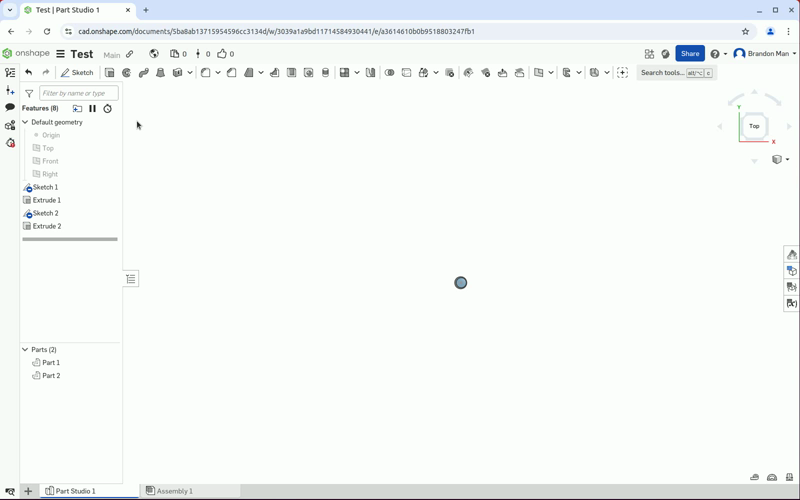
key(shift+7)
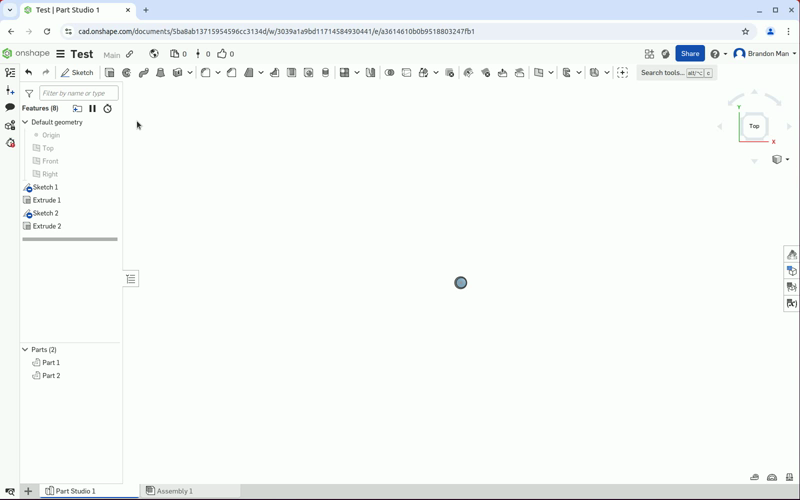
key(up, 3)
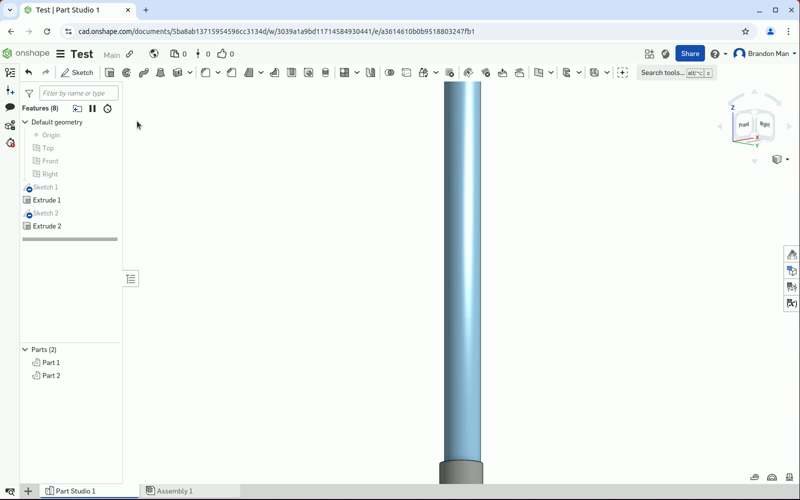
key(left, 3)
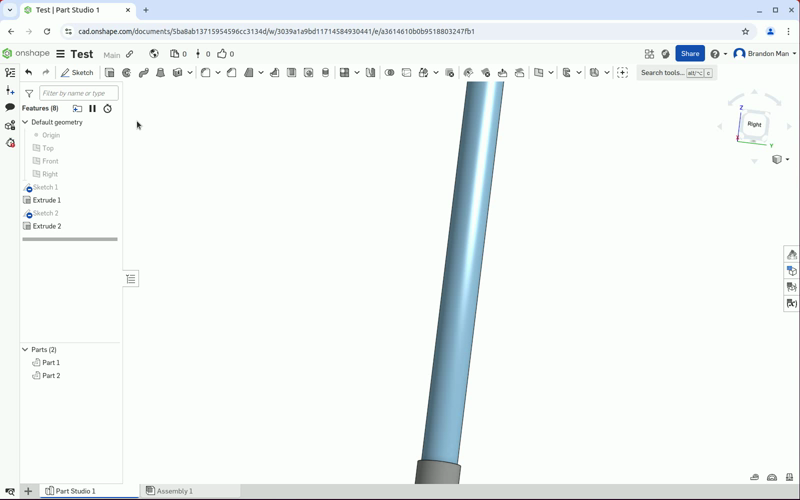
key(right, 3)
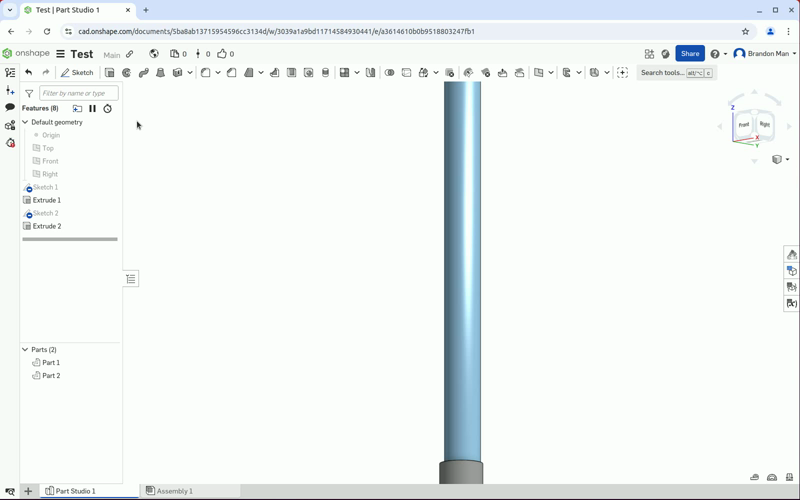
key(down, 3)
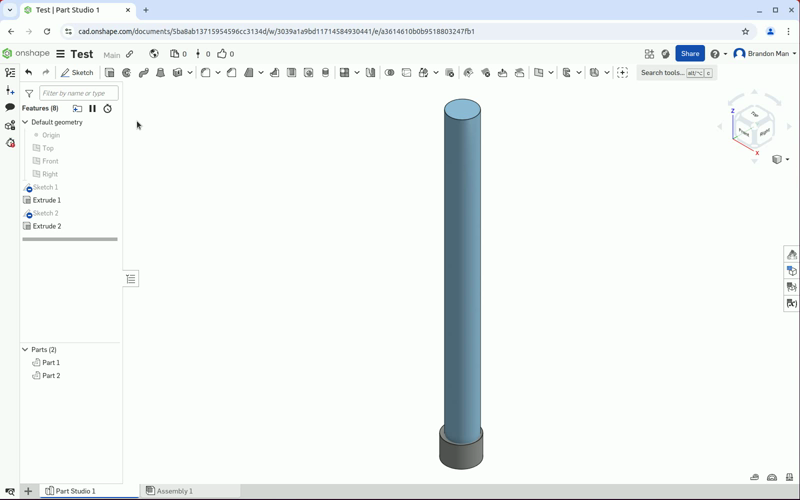
mouse_move(73, 189)
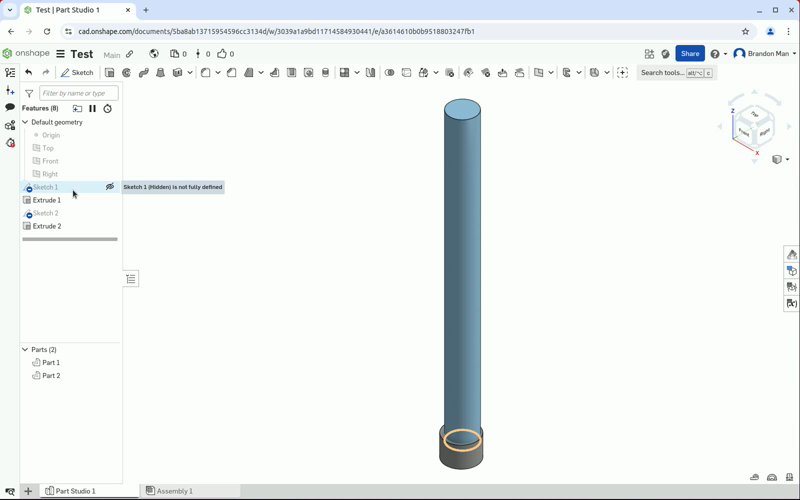
click(73, 189)